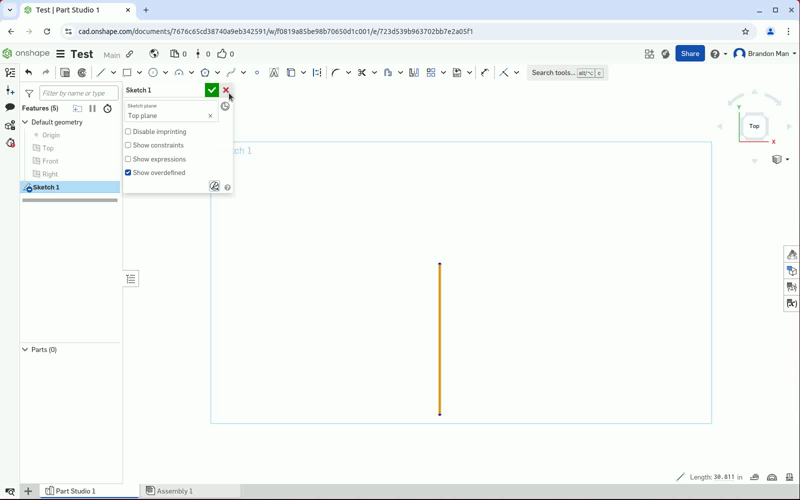
key(shift+h)
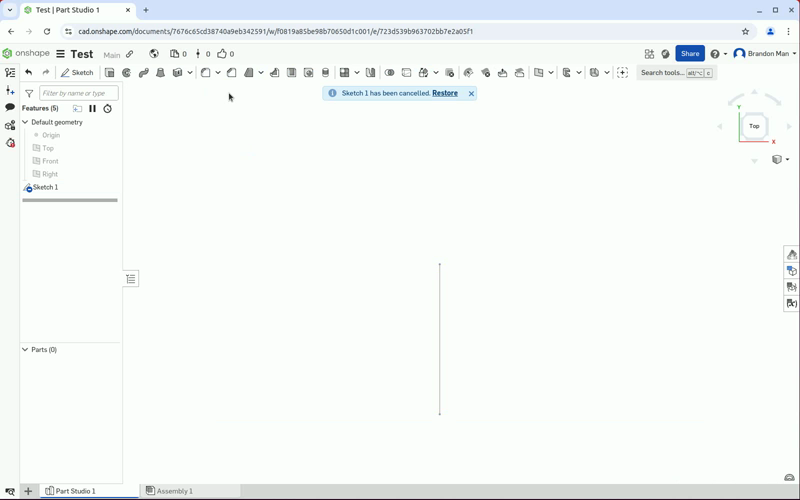
key(shift+s)
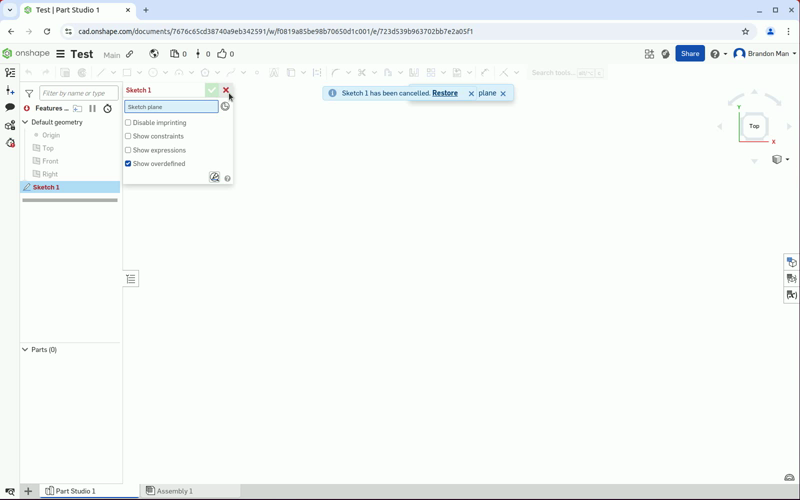
mouse_move(73, 150)
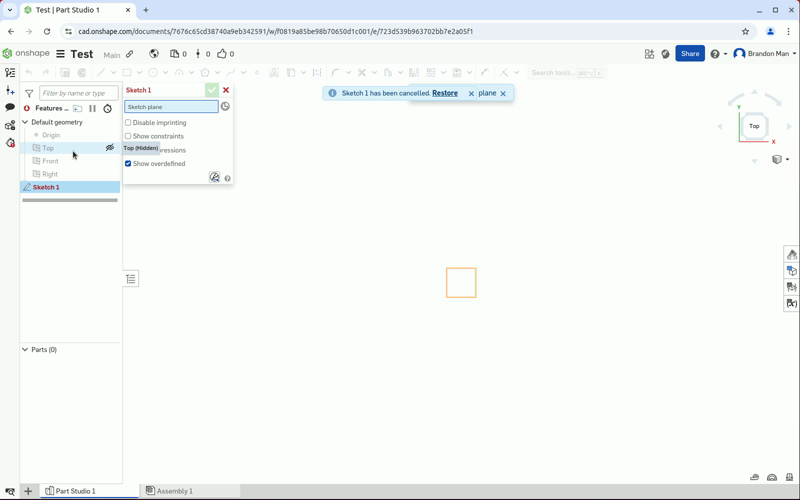
click(73, 150)
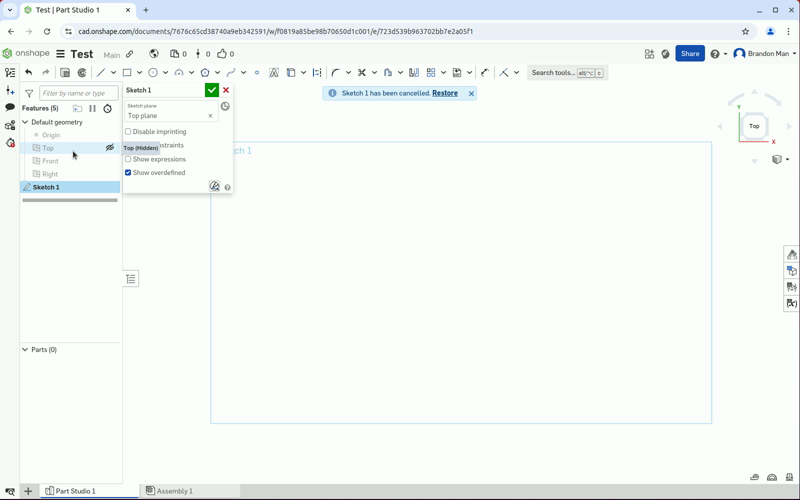
mouse_move(73, 352)
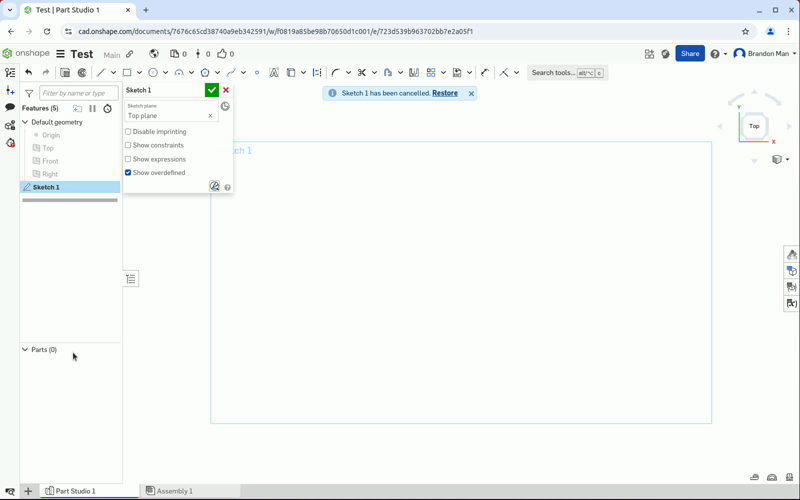
key(y)
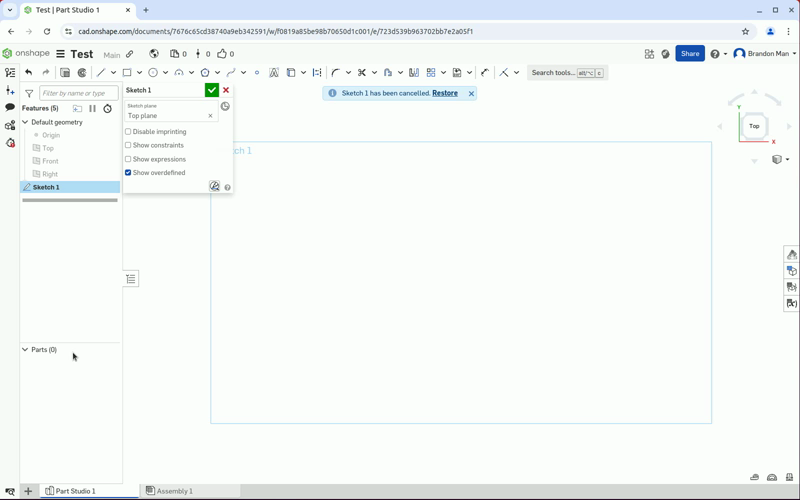
key(l)
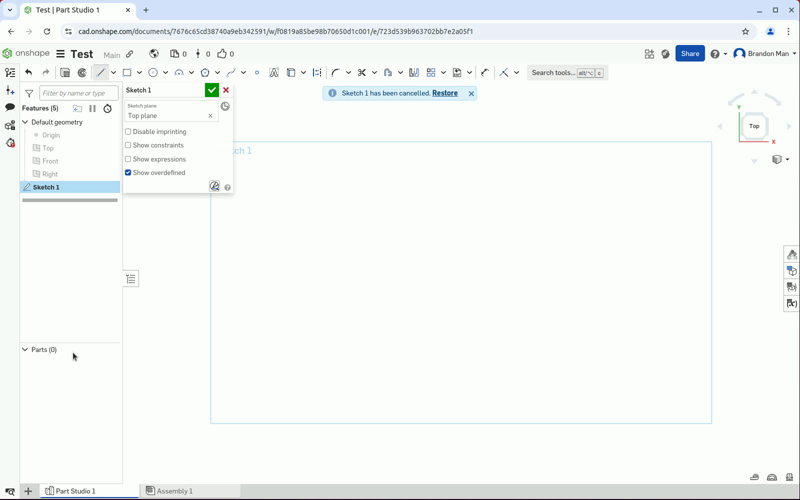
key_down(shift)
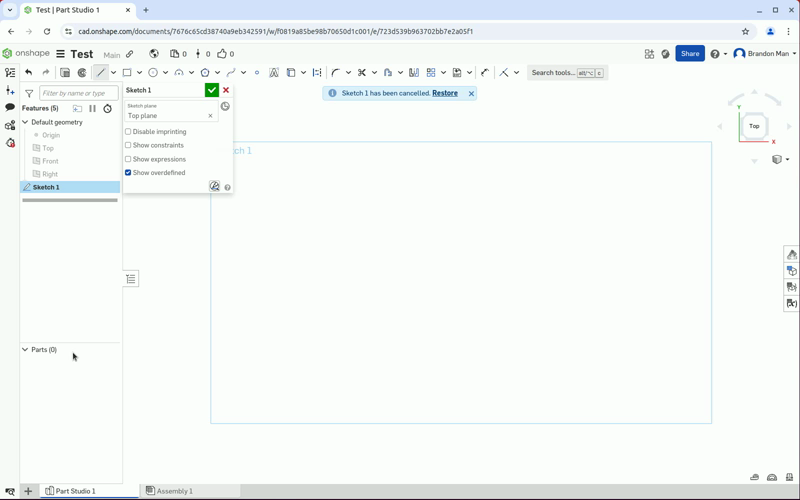
mouse_move(418, 381)
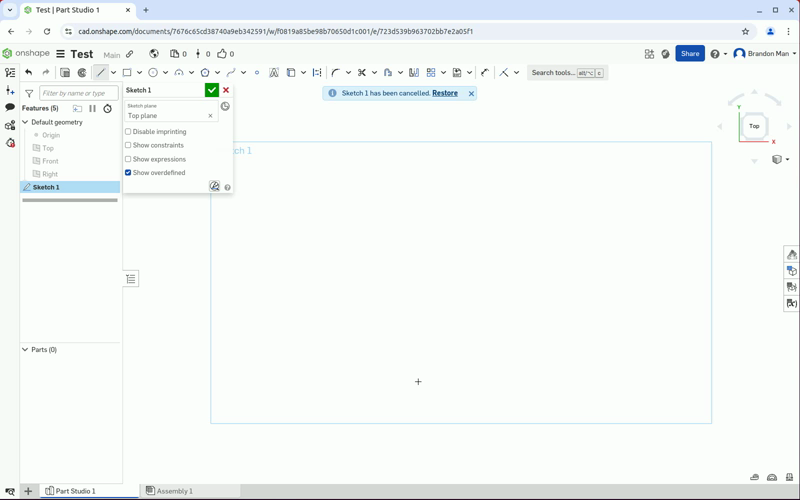
click(418, 381)
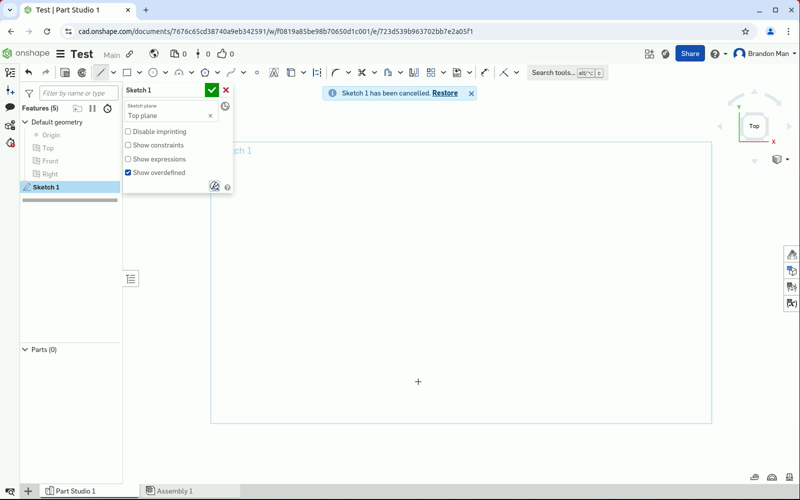
key_up(shift)
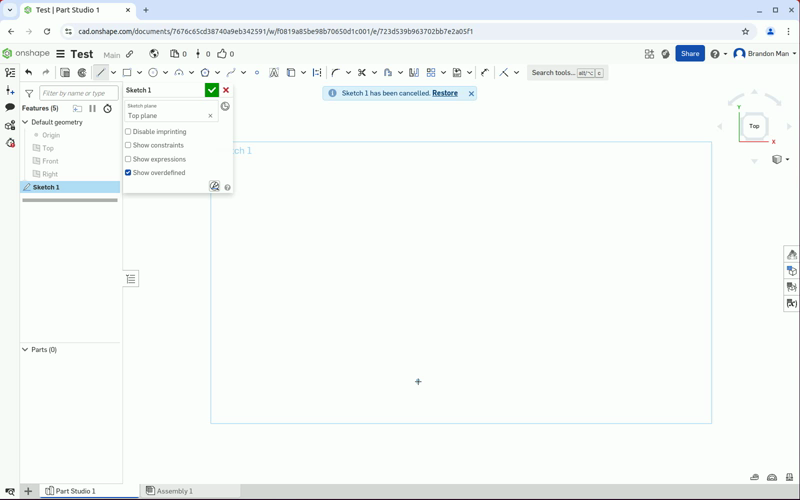
key_down(shift)
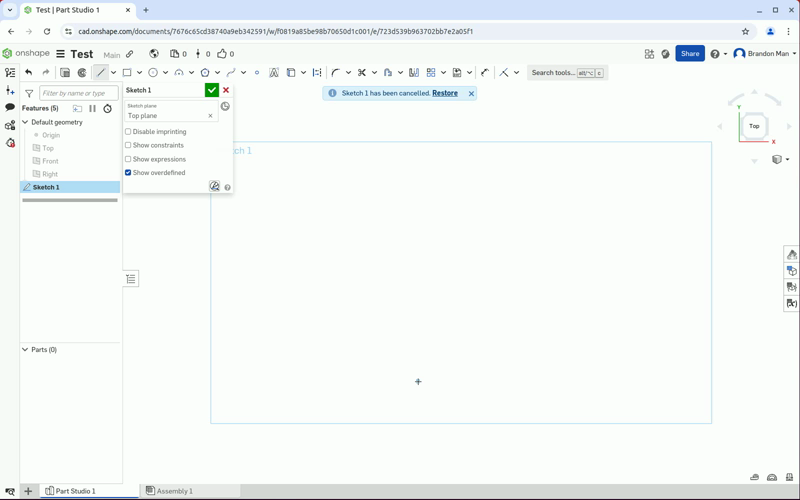
mouse_move(503, 381)
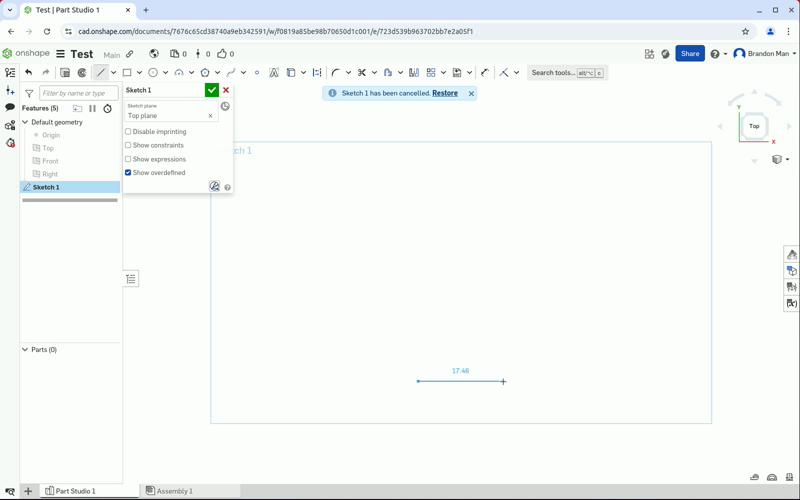
click(503, 381)
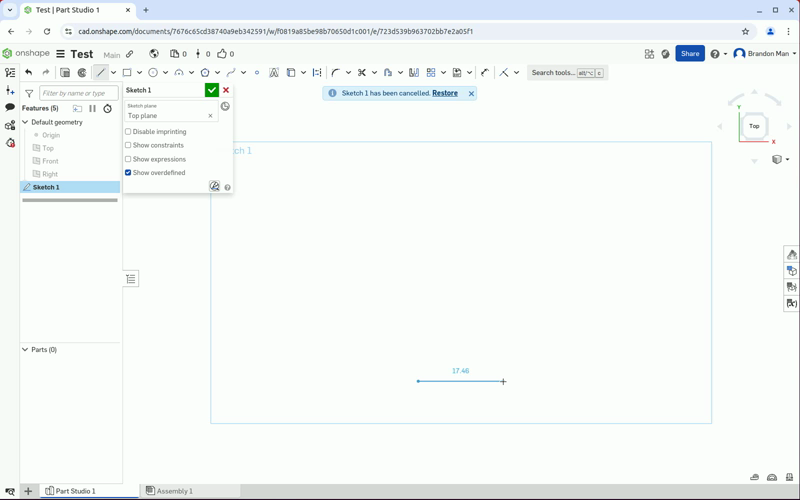
key_up(shift)
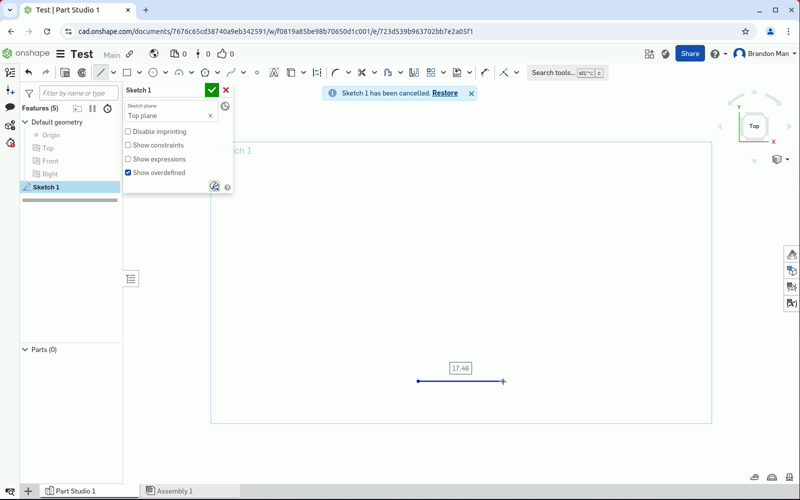
key_down(shift)
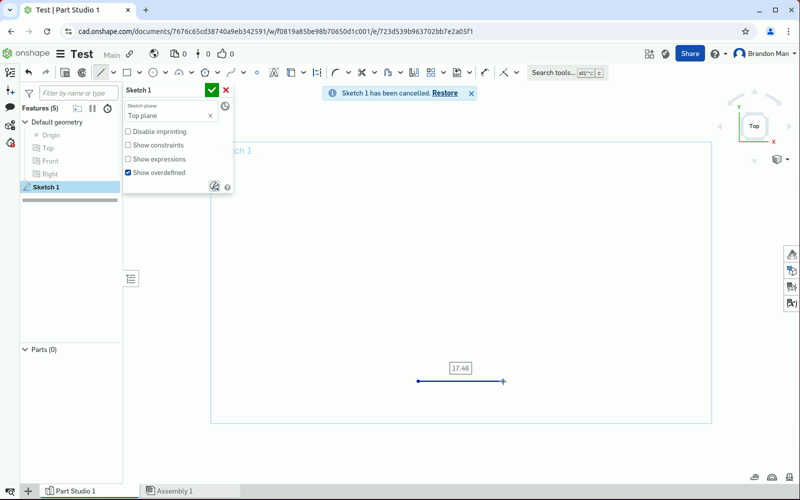
mouse_move(503, 185)
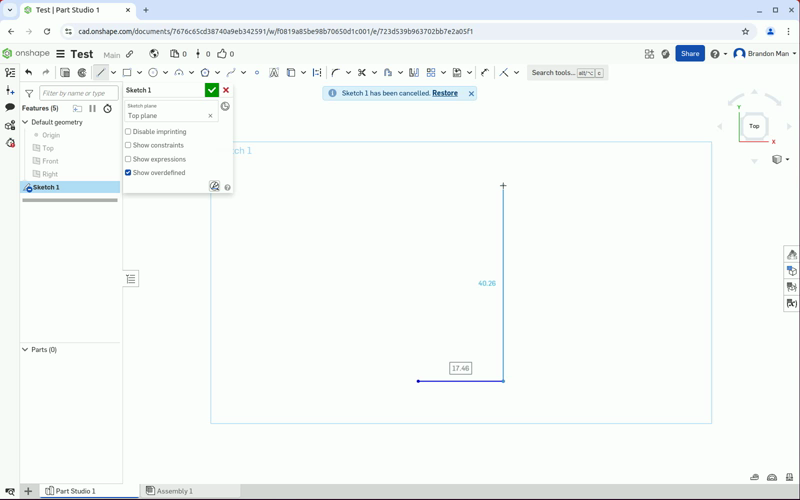
click(503, 185)
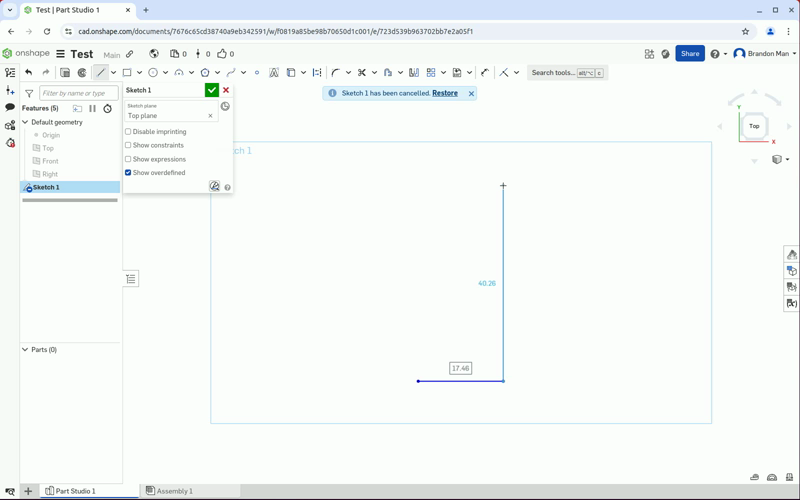
key_up(shift)
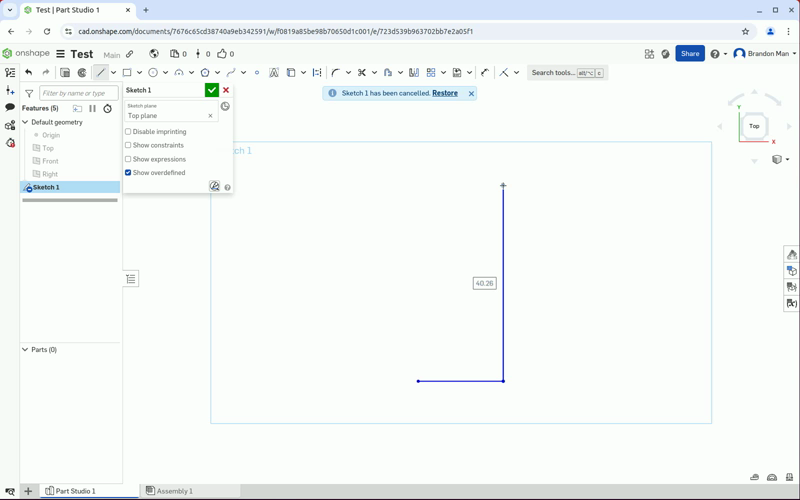
key_down(shift)
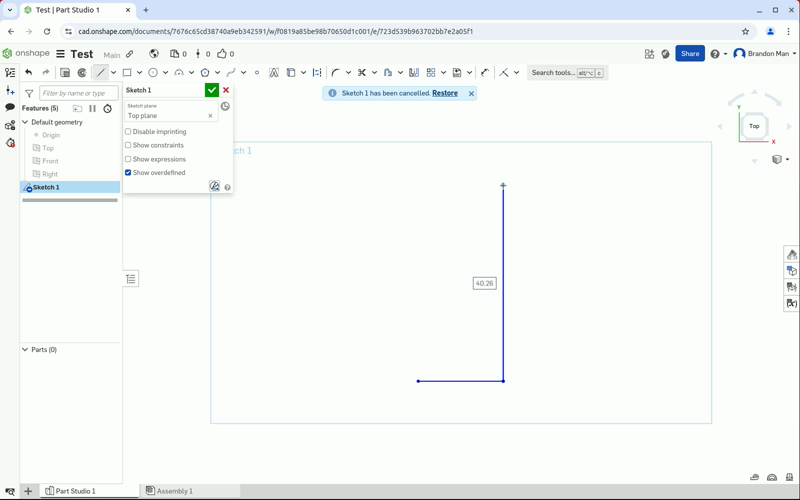
mouse_move(418, 185)
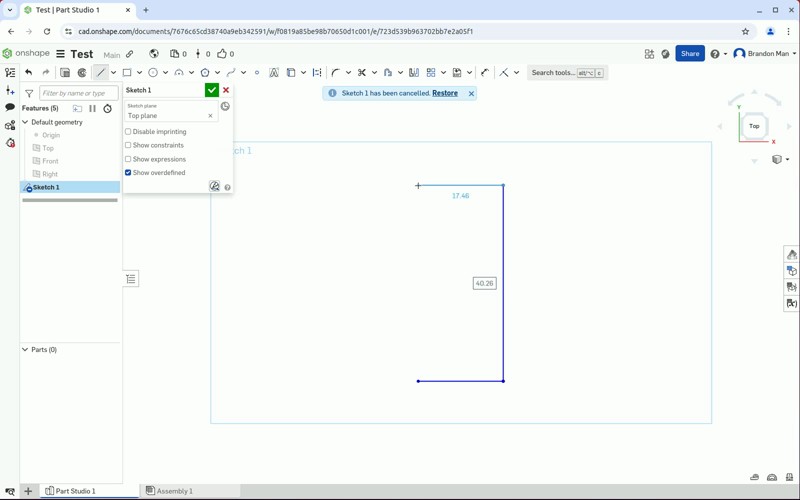
click(418, 185)
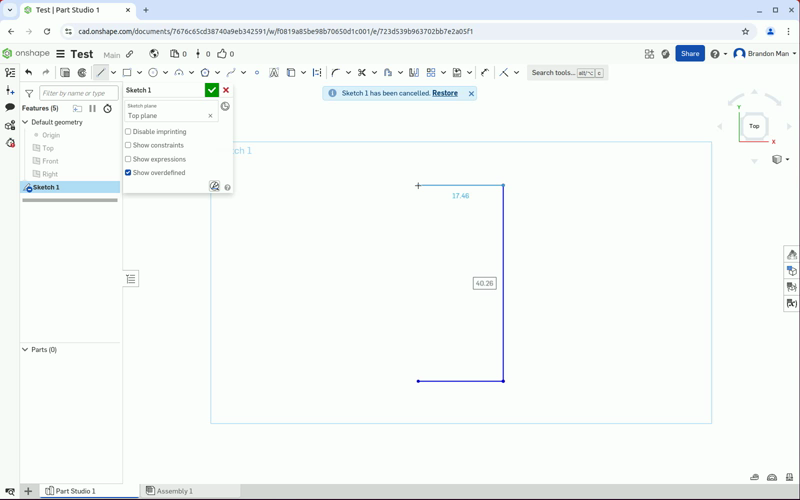
key_up(shift)
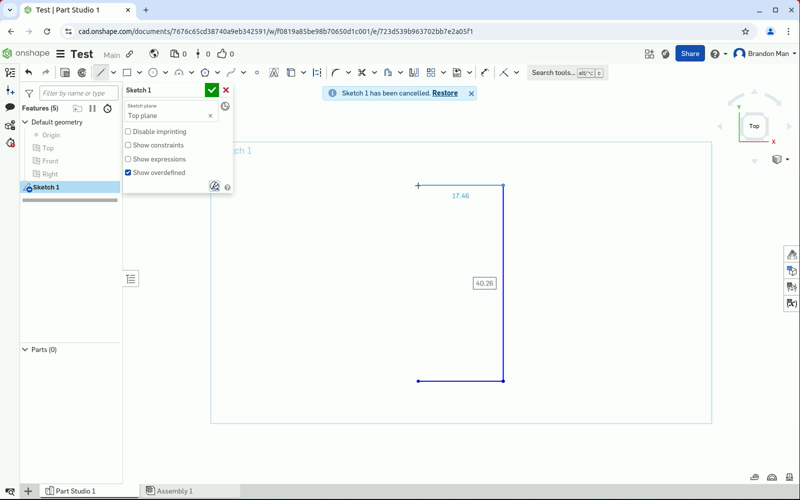
key_down(shift)
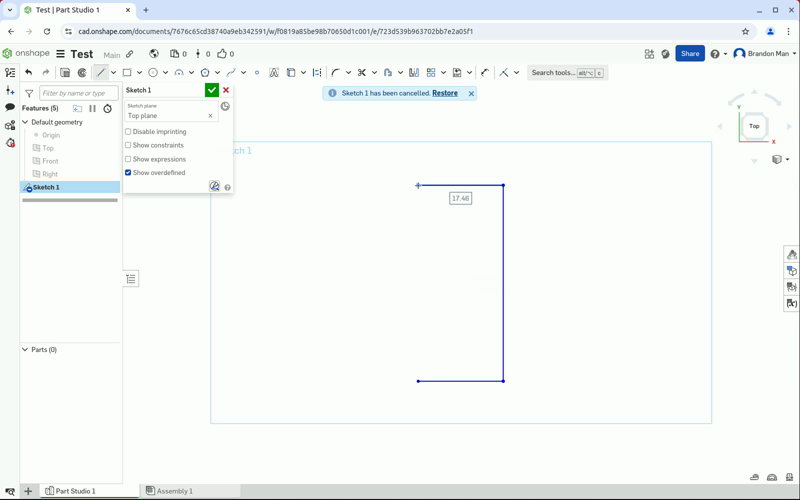
mouse_move(418, 381)
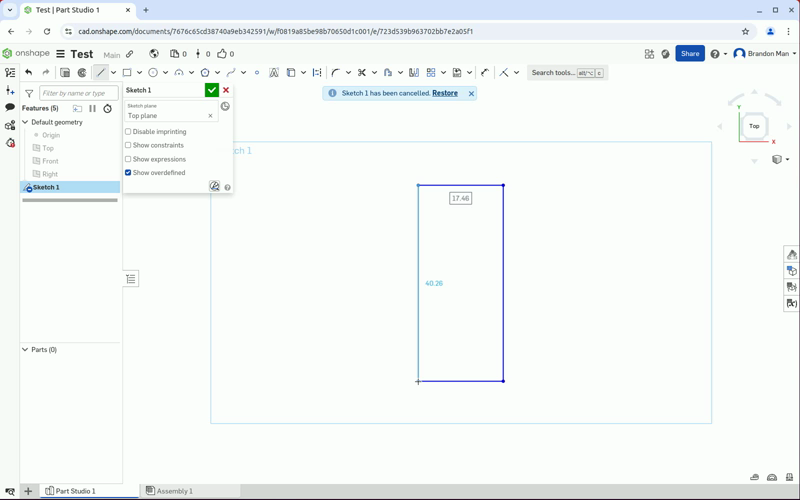
key_up(shift)
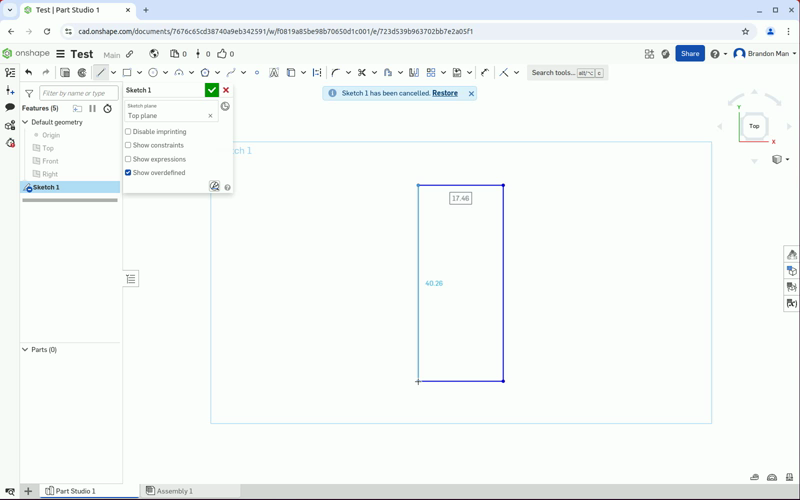
click(418, 381)
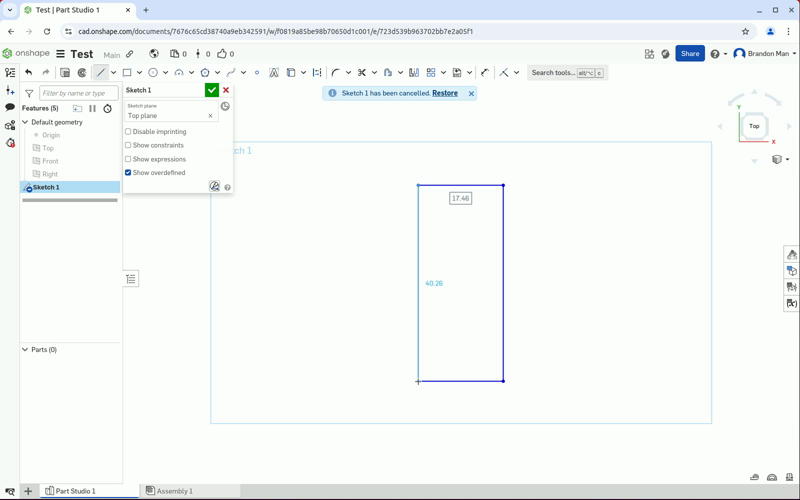
key(esc)
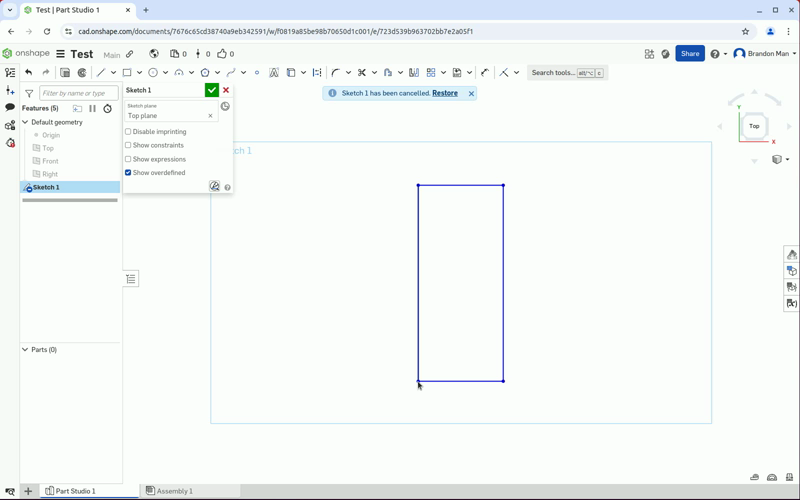
mouse_move(491, 229)
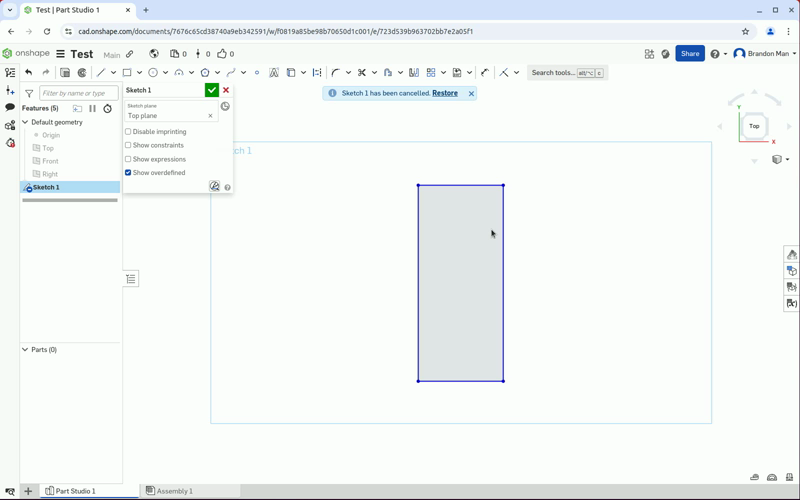
click(491, 229)
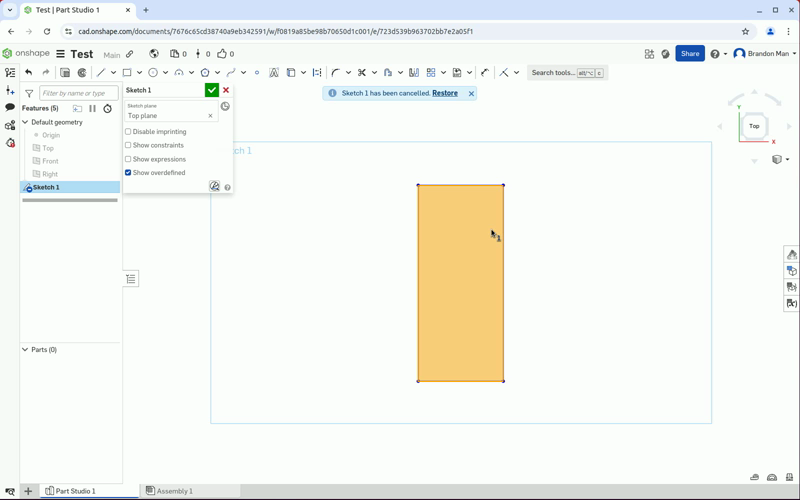
mouse_move(73, 352)
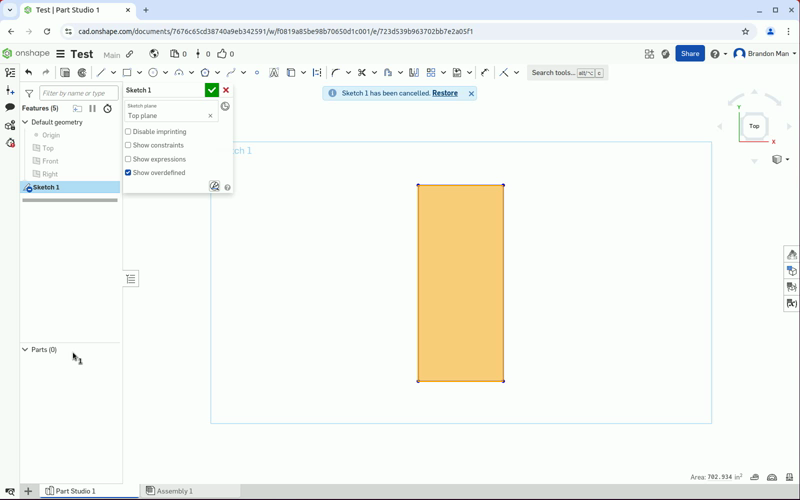
key(shift+y)
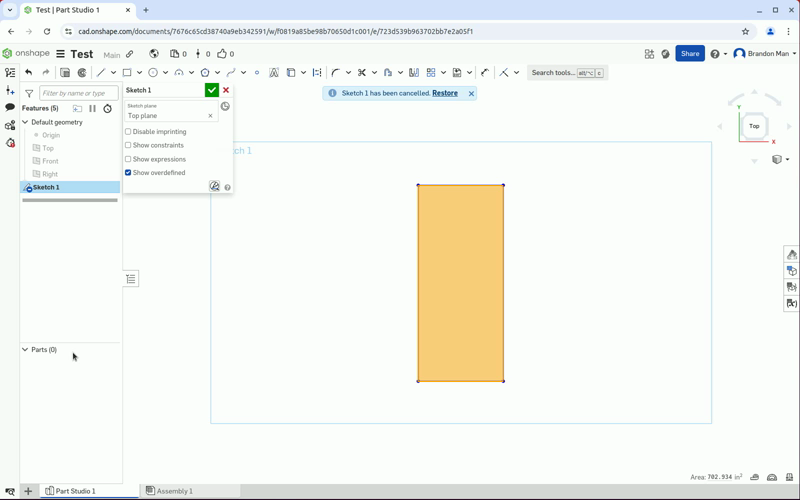
key(shift+e)
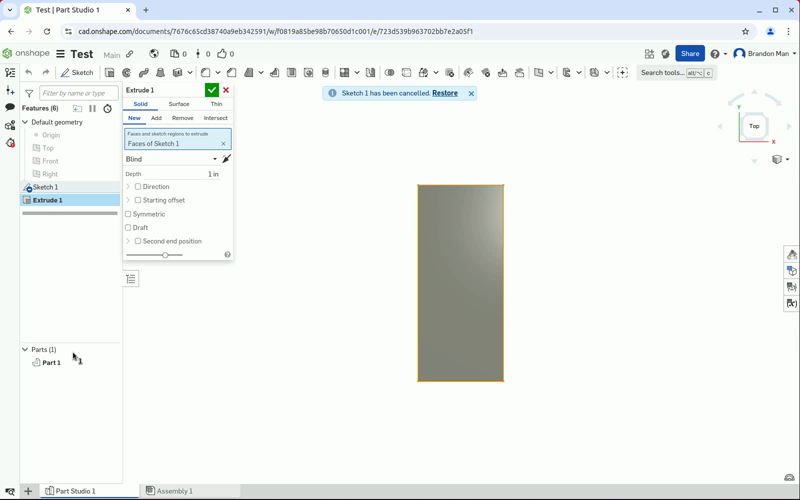
mouse_move(143, 106)
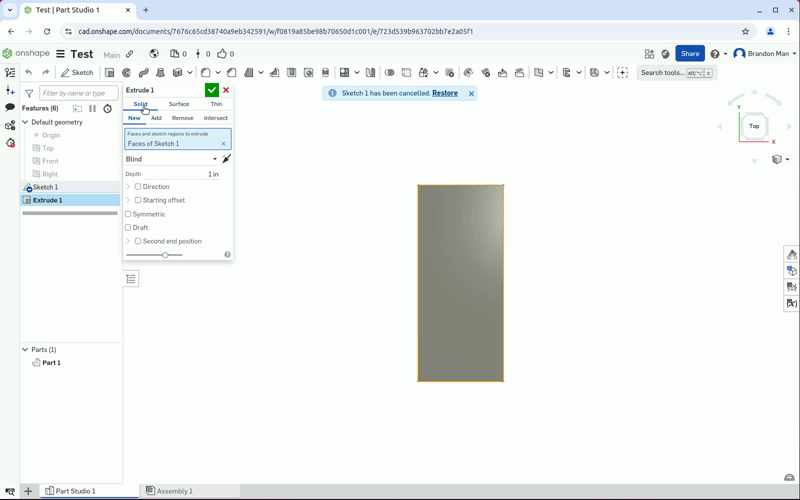
click(143, 106)
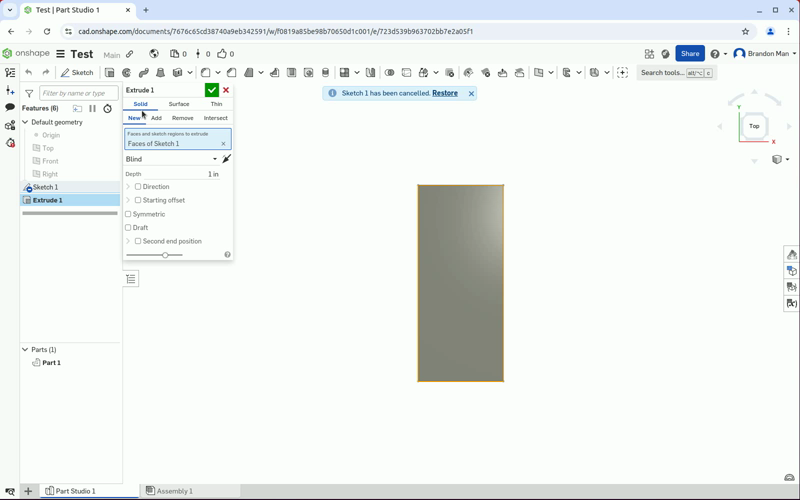
mouse_move(137, 120)
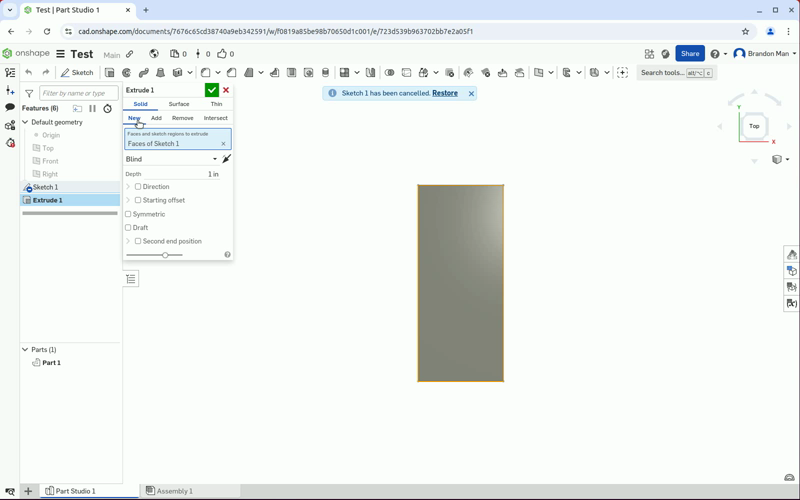
click(137, 120)
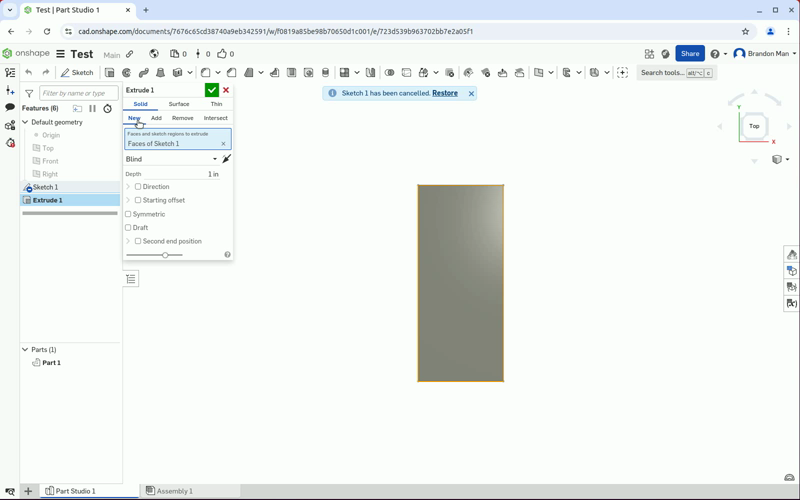
key(tab, 4)
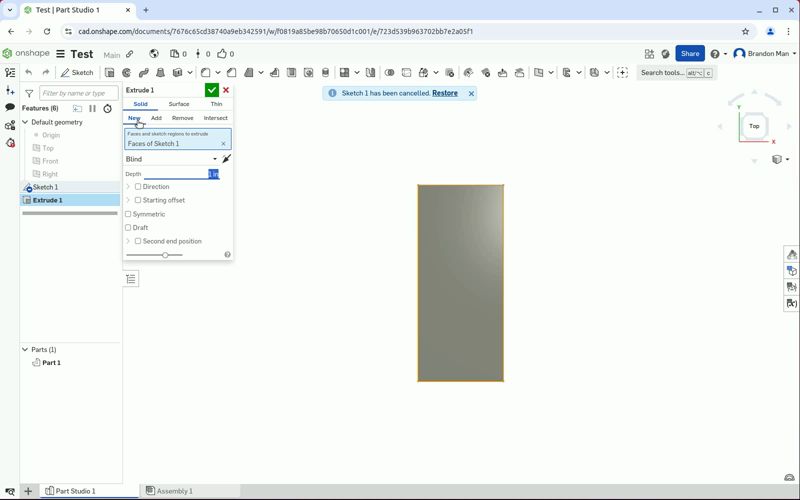
text(12.998)
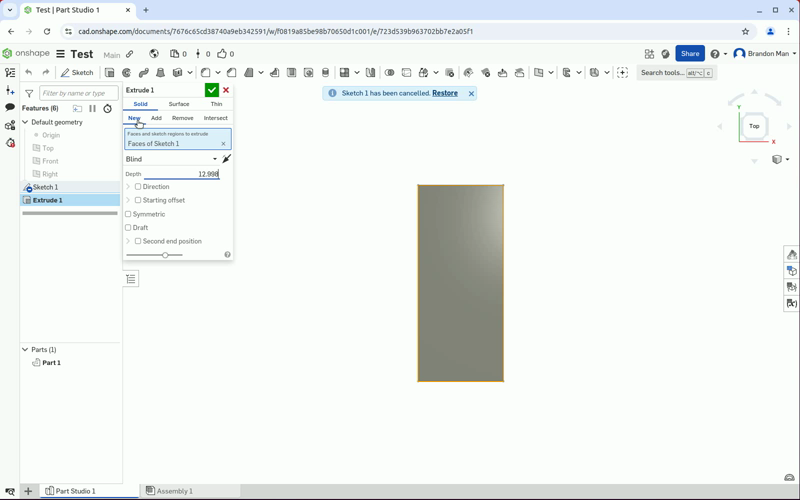
key(enter)
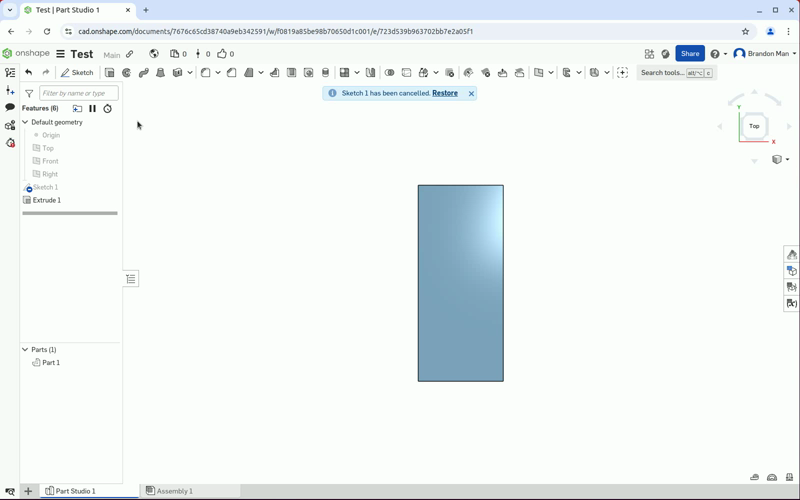
key(shift+h)
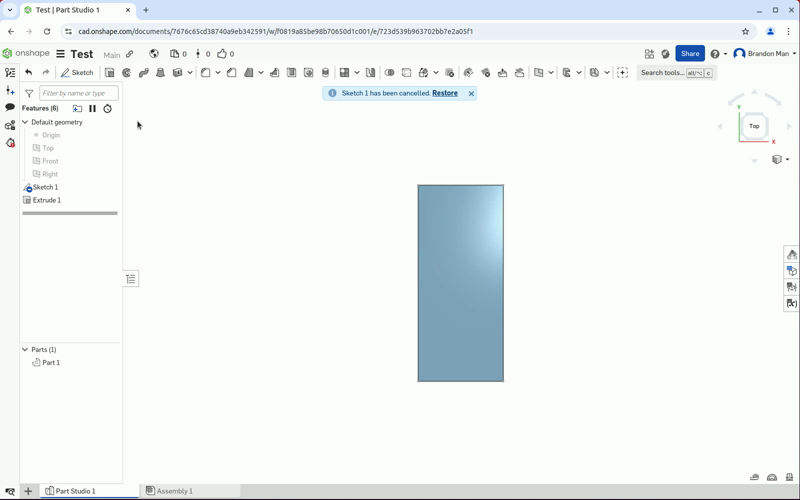
key(shift+h)
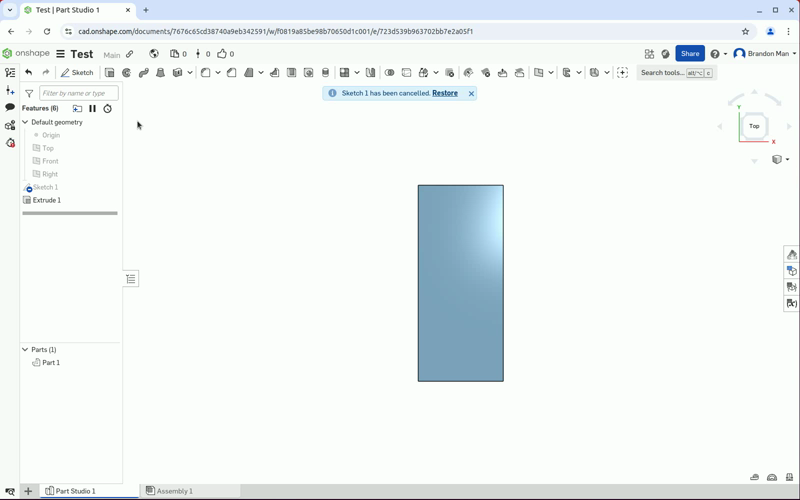
mouse_move(73, 189)
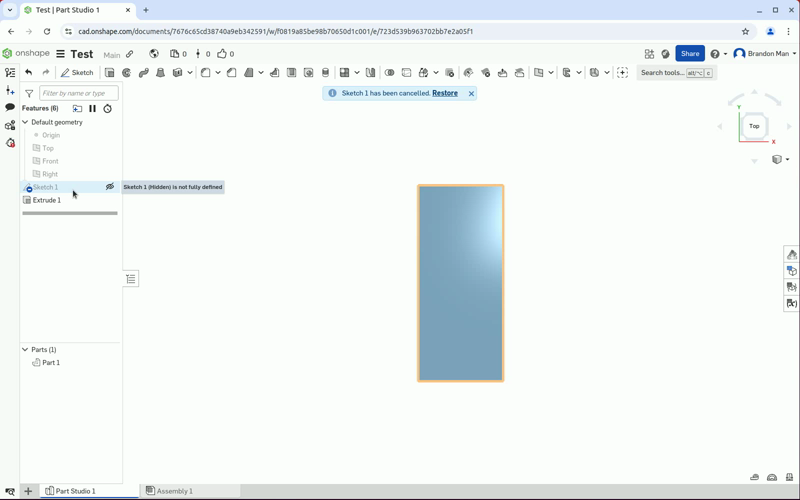
click(73, 189)
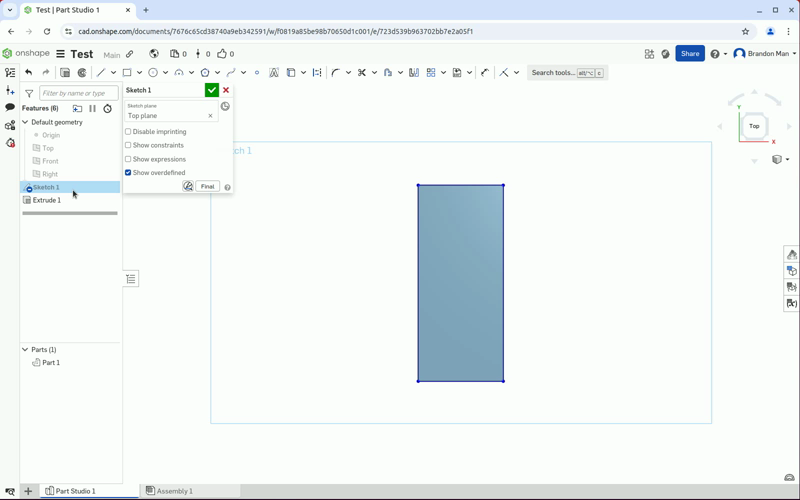
mouse_move(229, 92)
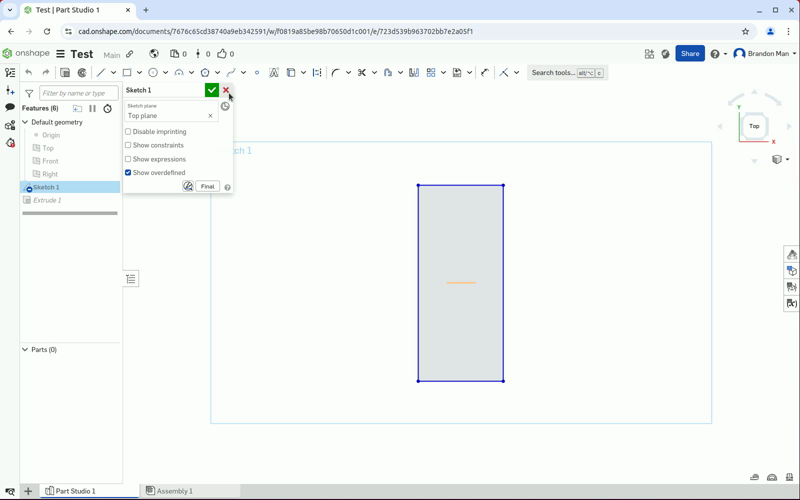
click(229, 92)
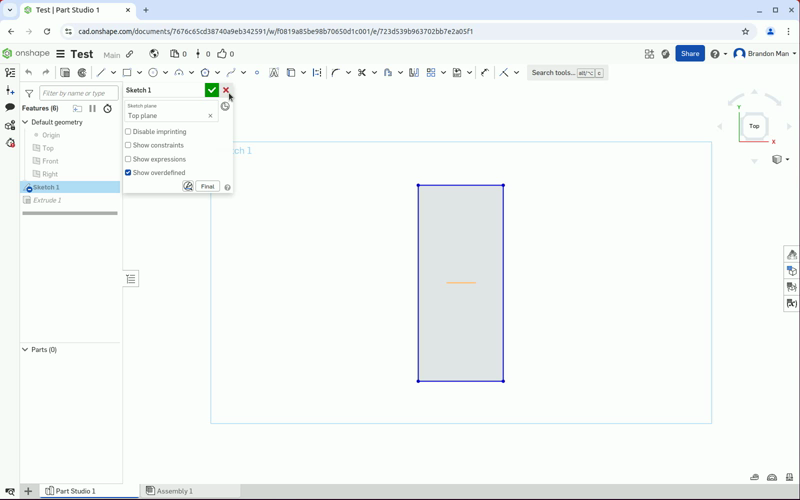
key(shift+s)
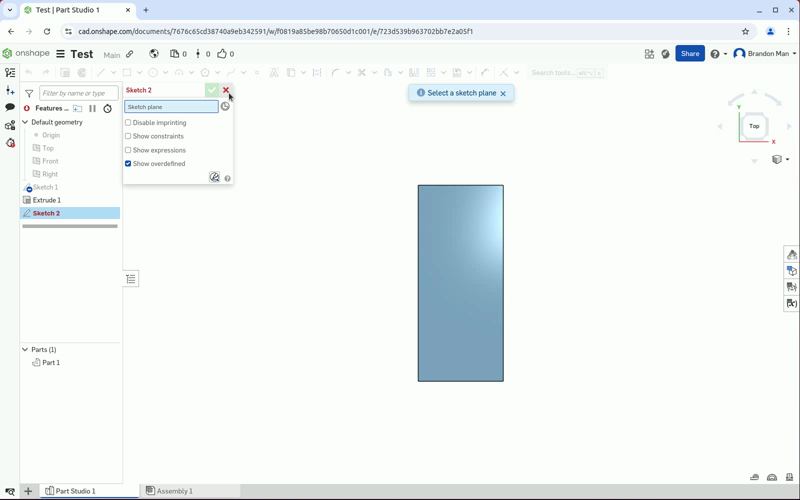
mouse_move(73, 150)
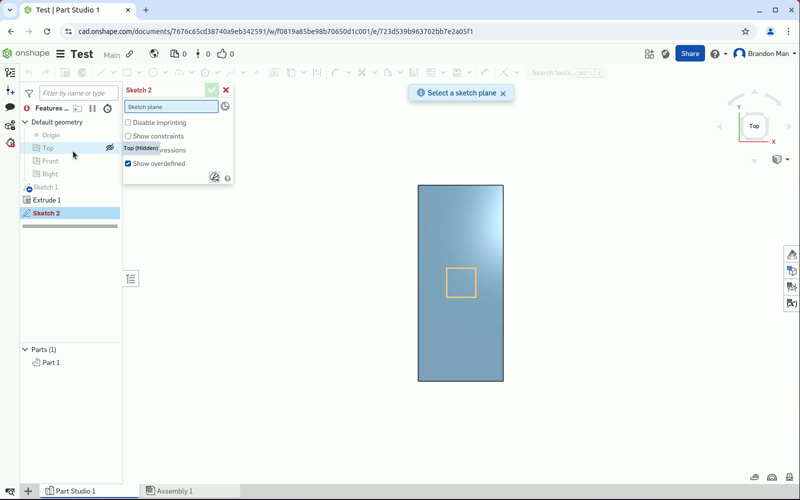
click(73, 150)
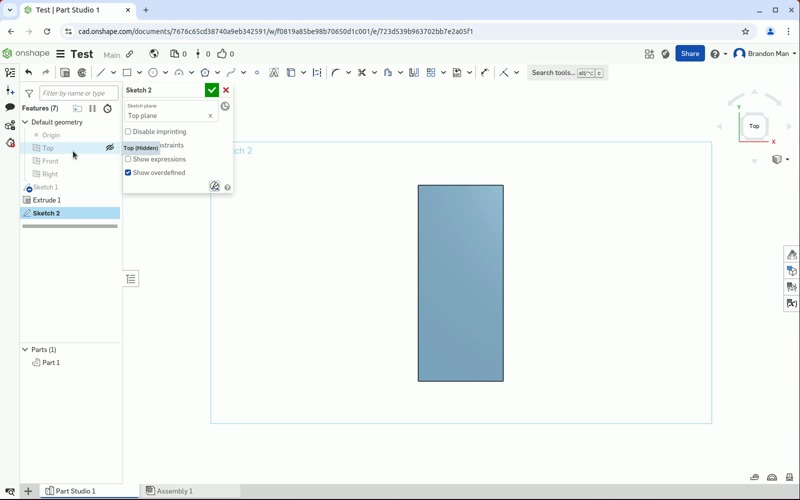
mouse_move(73, 352)
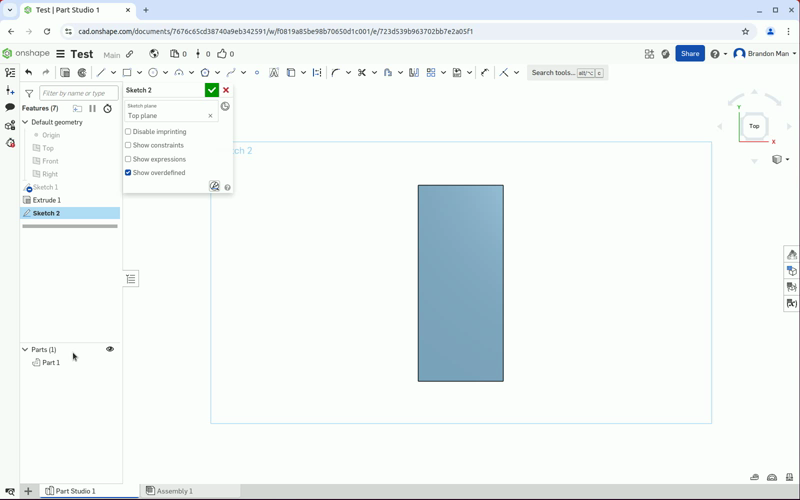
key(y)
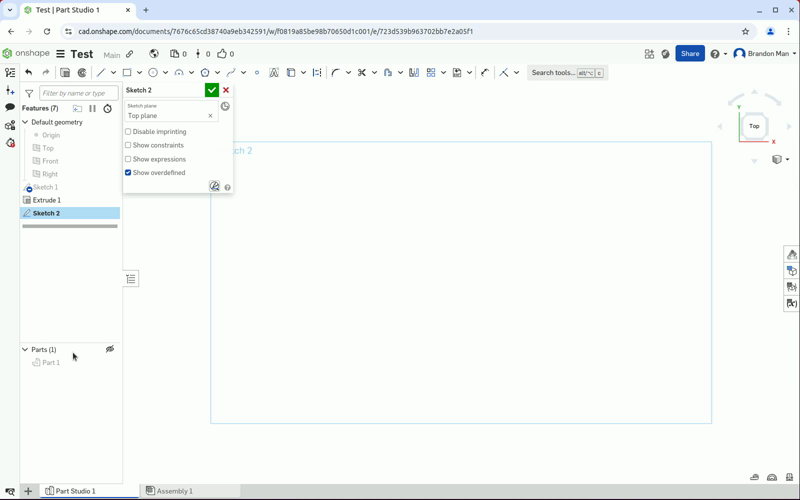
key(l)
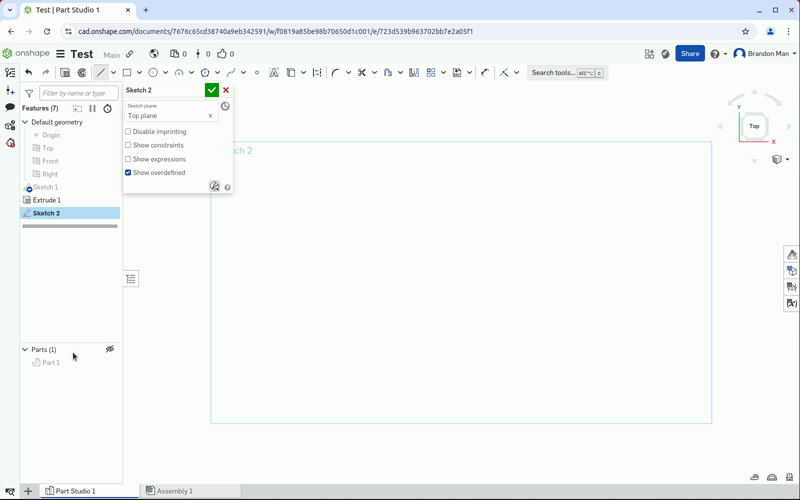
key_down(shift)
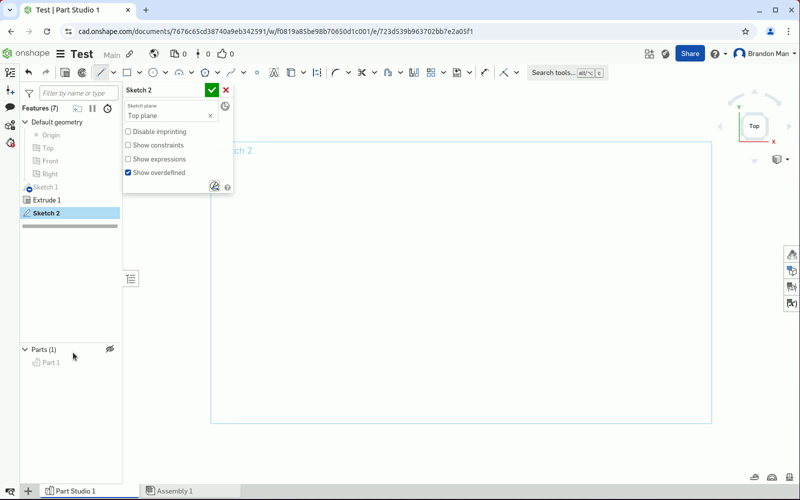
mouse_move(390, 395)
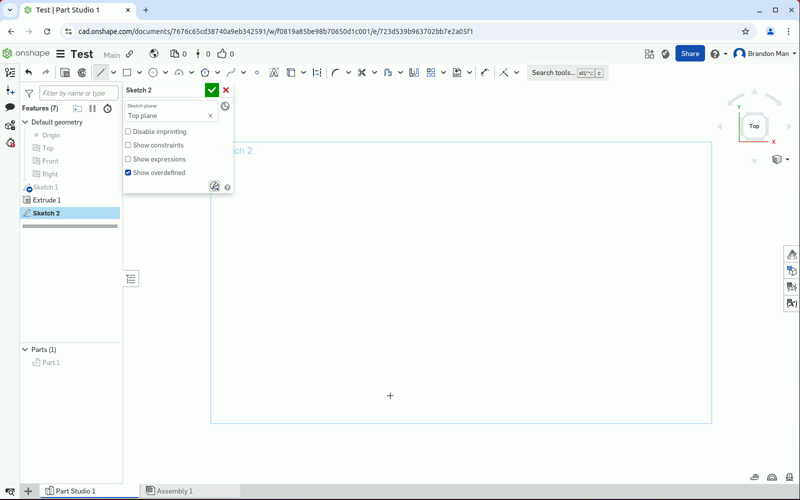
click(390, 395)
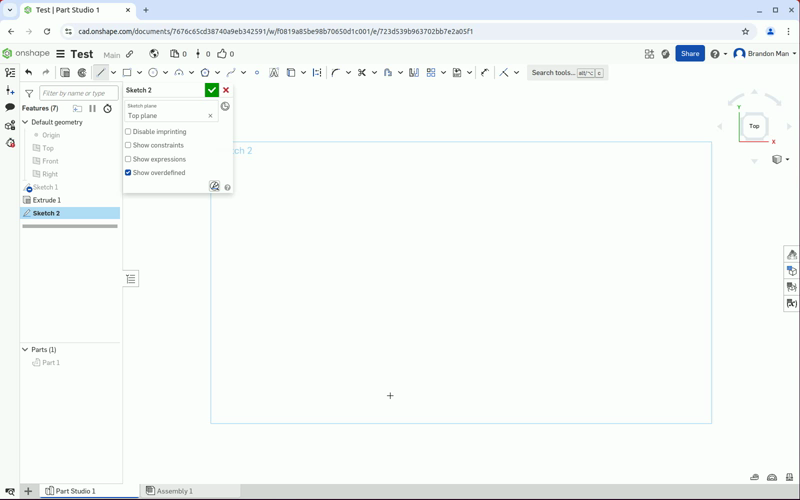
key_up(shift)
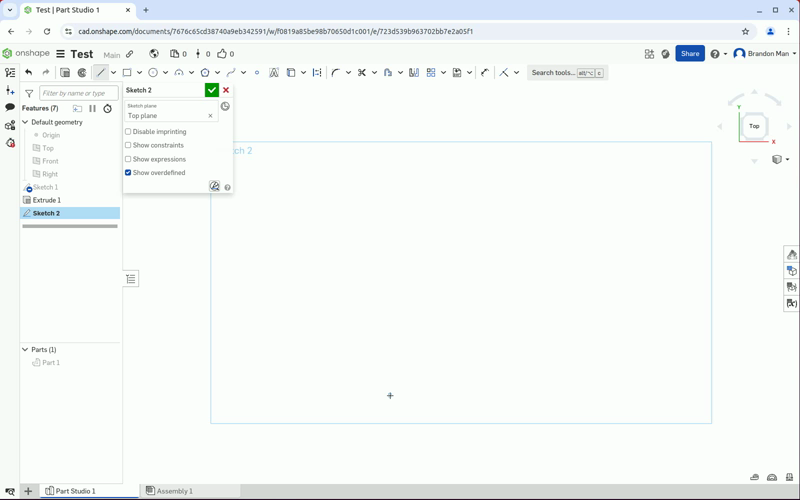
key_down(shift)
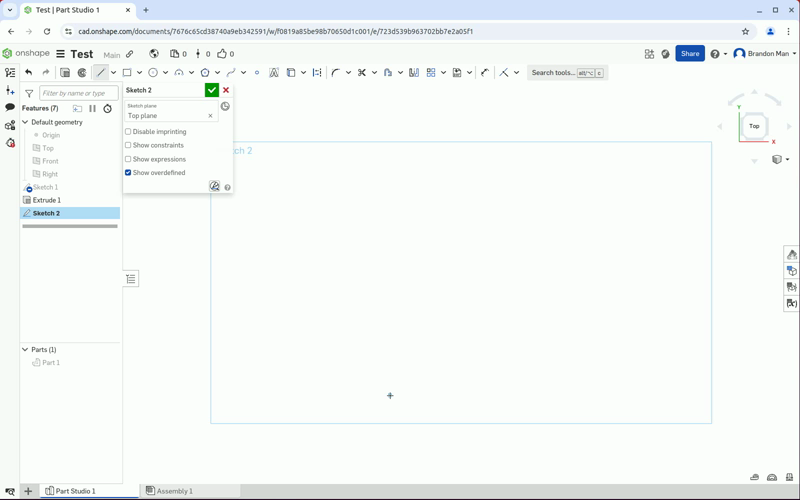
mouse_move(529, 395)
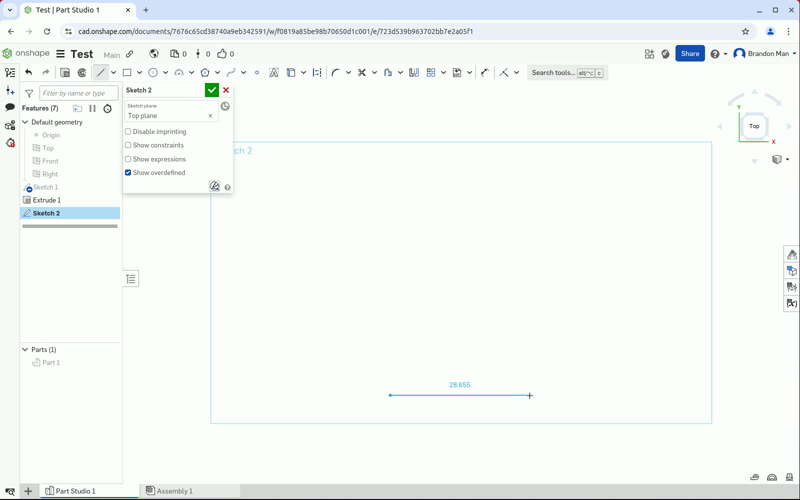
click(529, 395)
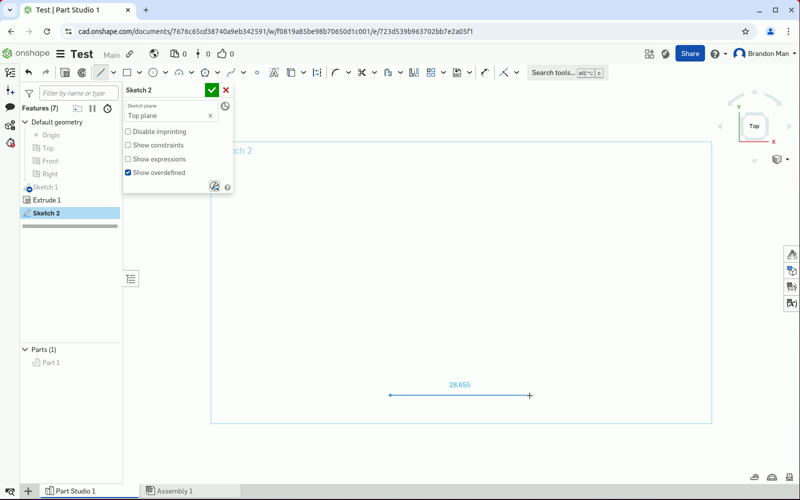
key_up(shift)
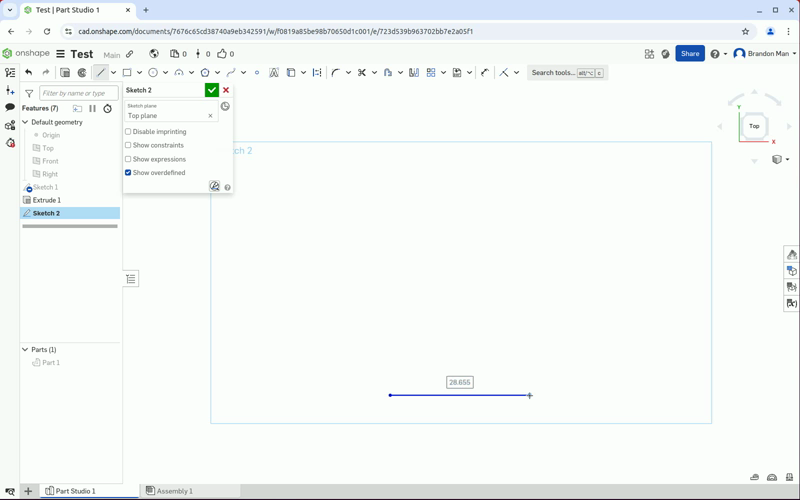
key_down(shift)
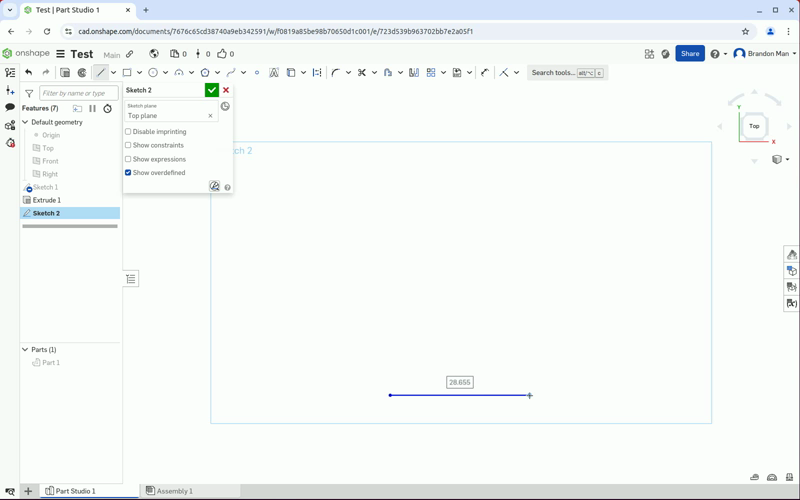
mouse_move(529, 171)
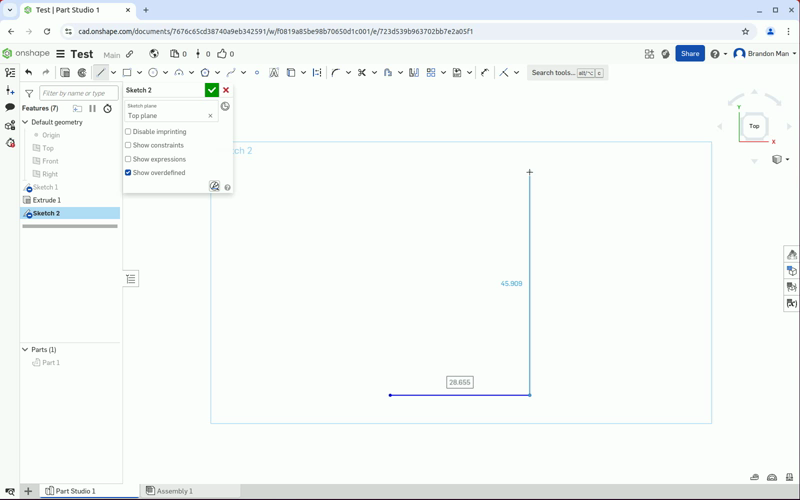
click(529, 171)
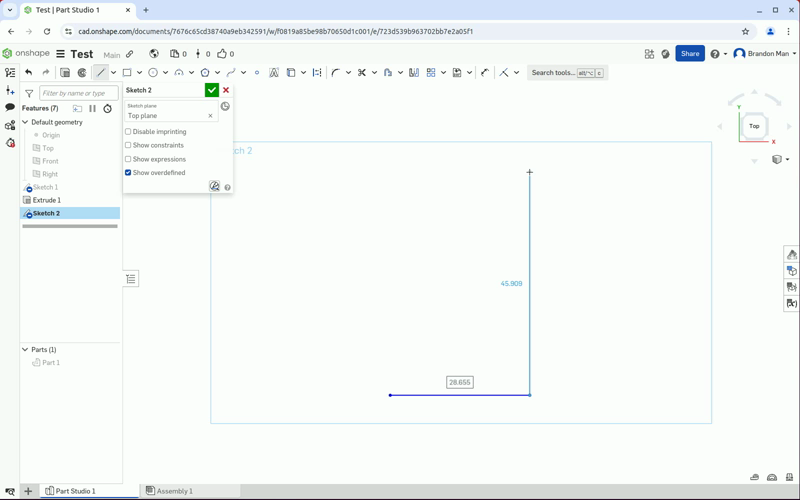
key_up(shift)
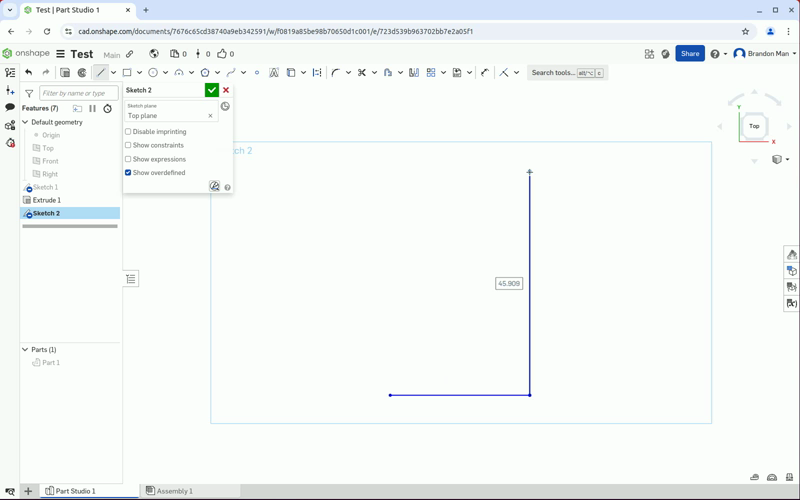
key_down(shift)
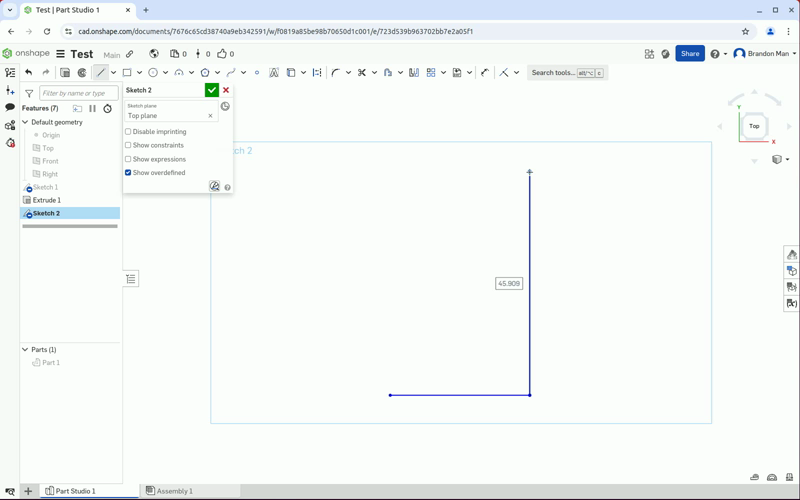
mouse_move(390, 171)
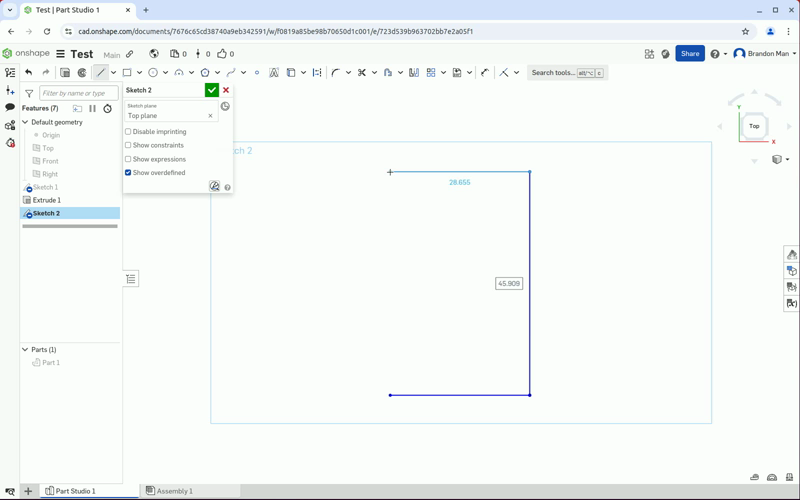
click(390, 171)
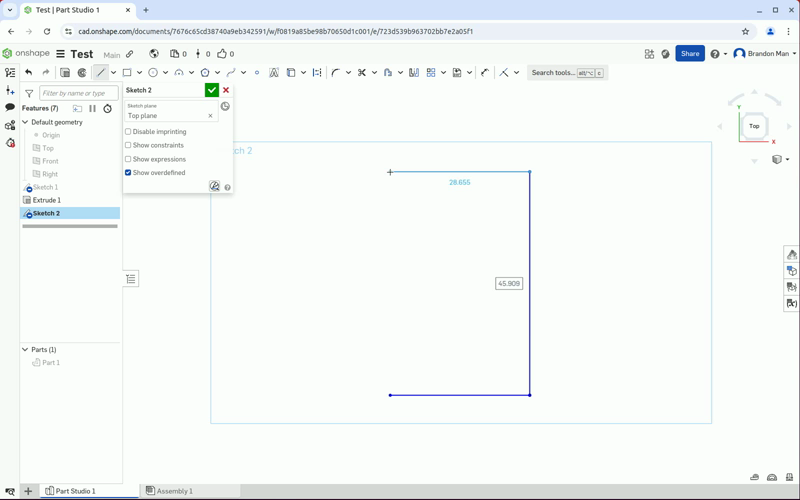
key_up(shift)
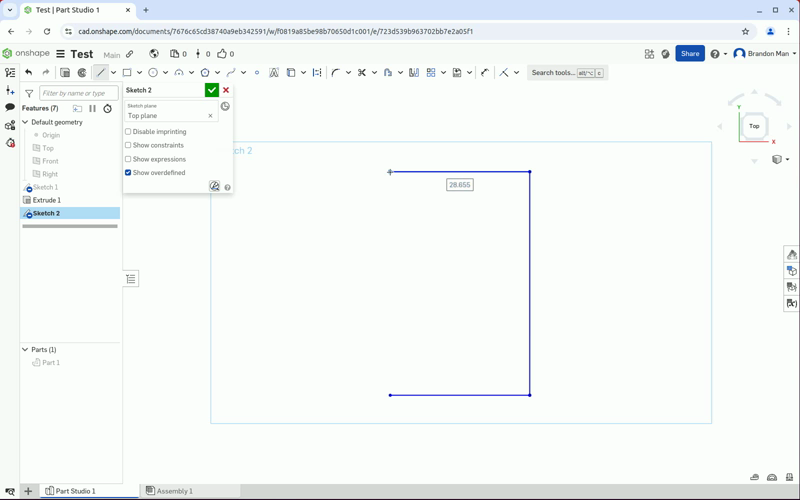
key_down(shift)
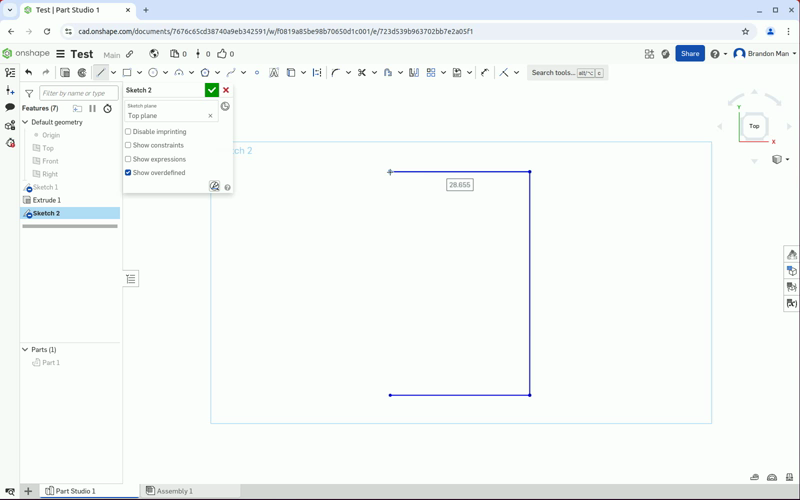
mouse_move(390, 395)
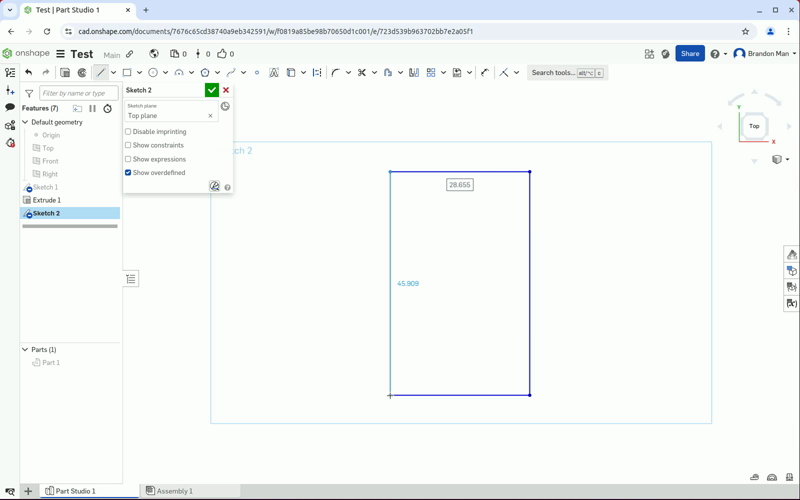
key_up(shift)
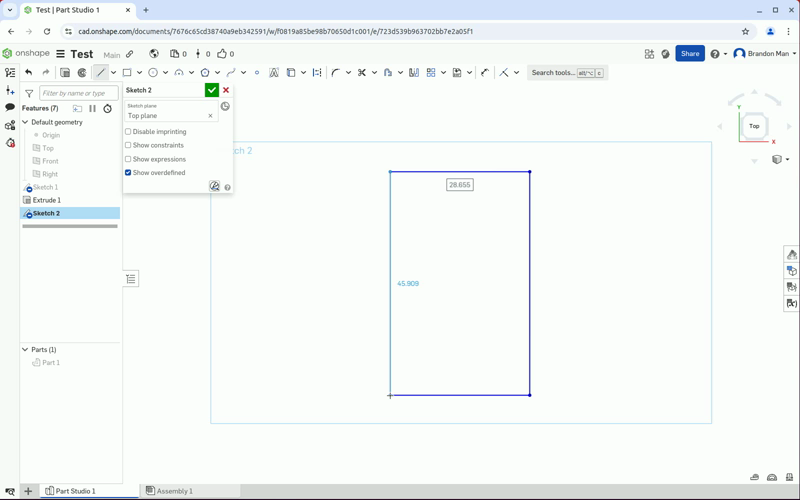
click(390, 395)
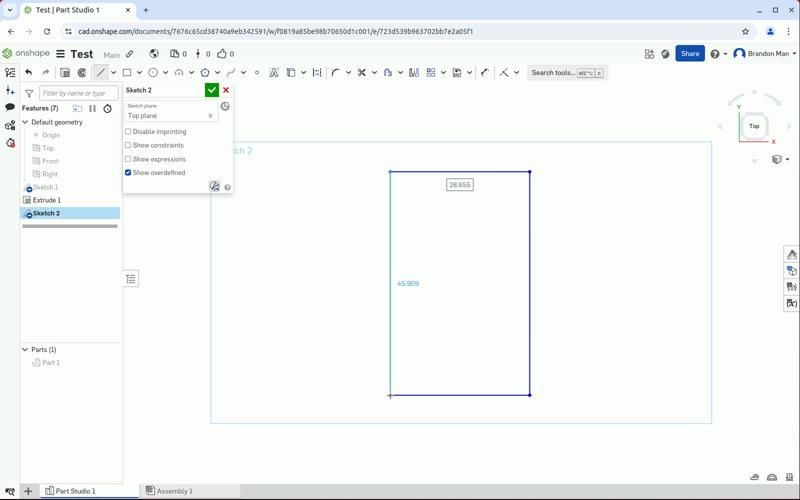
key(esc)
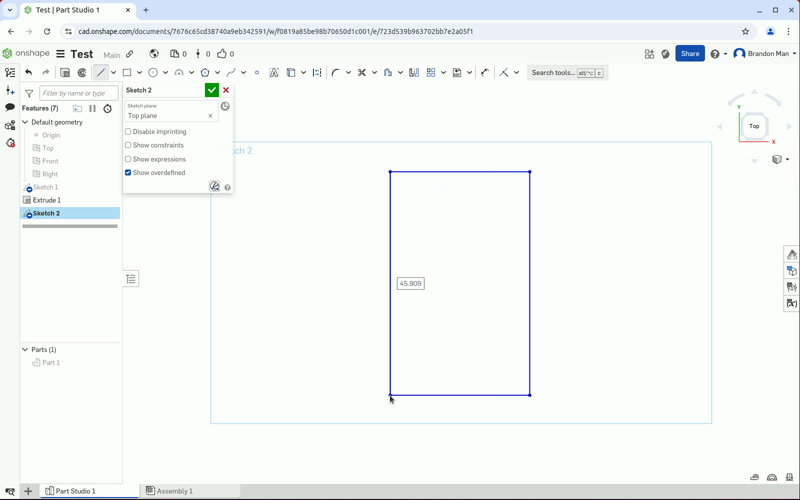
key(l)
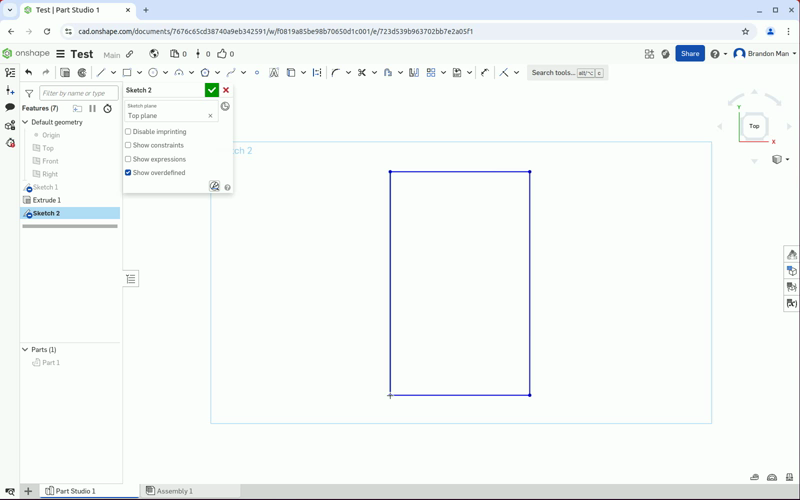
key_down(shift)
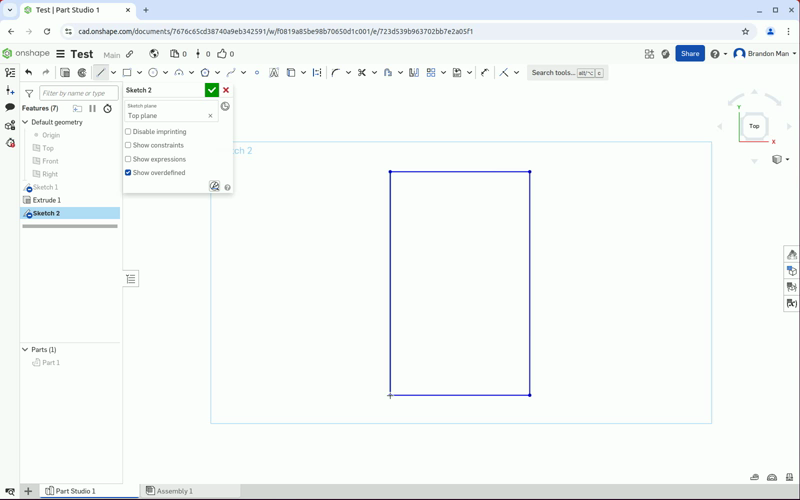
mouse_move(418, 381)
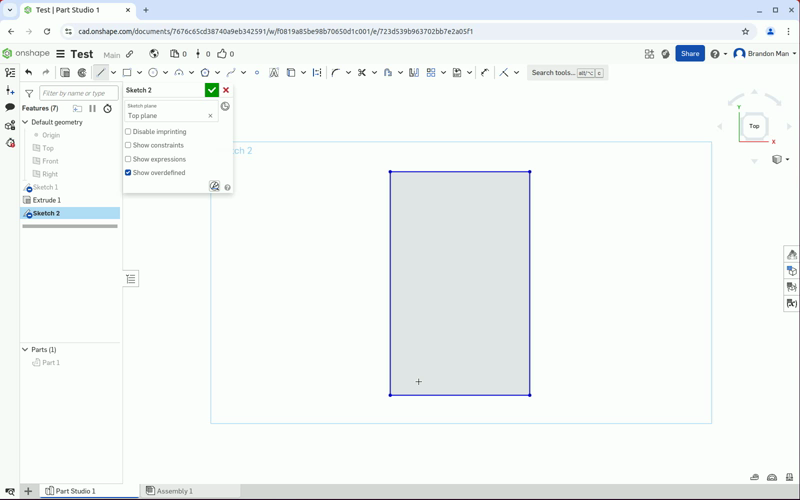
click(418, 381)
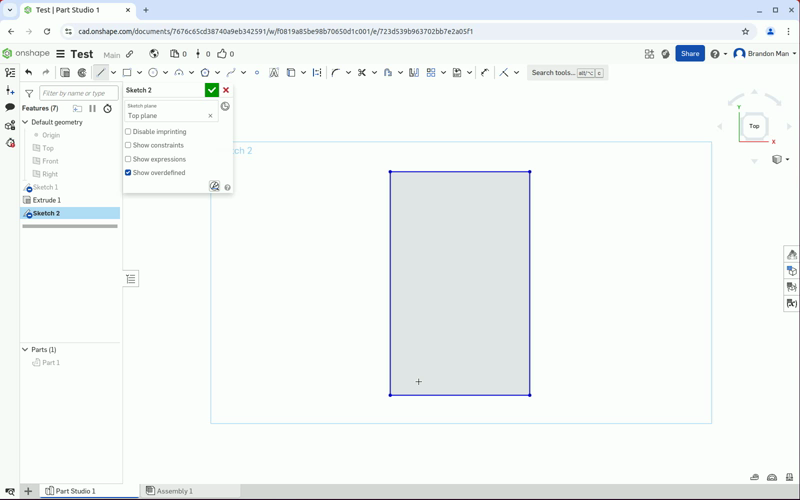
key_up(shift)
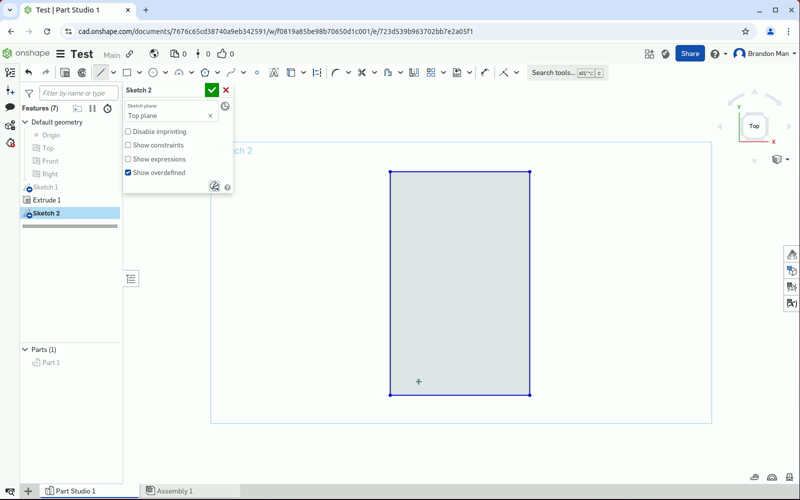
key_down(shift)
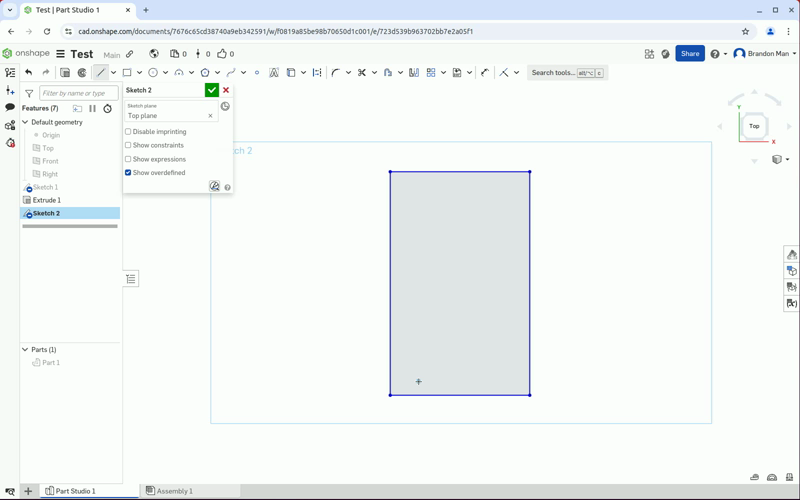
mouse_move(503, 381)
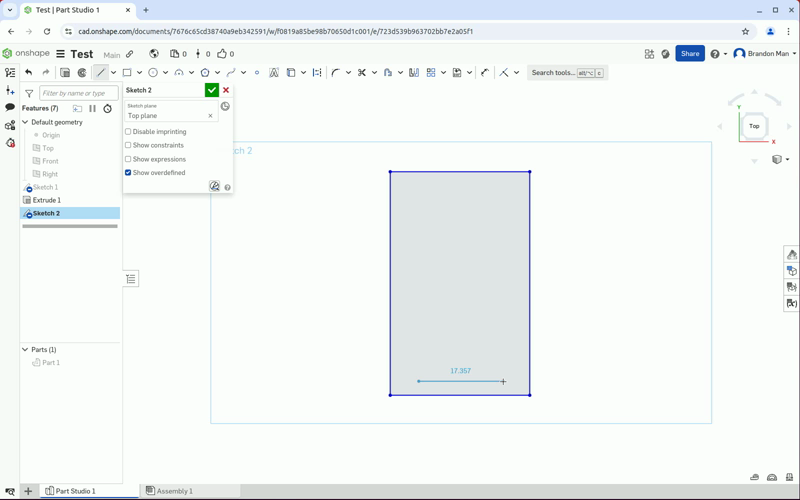
click(503, 381)
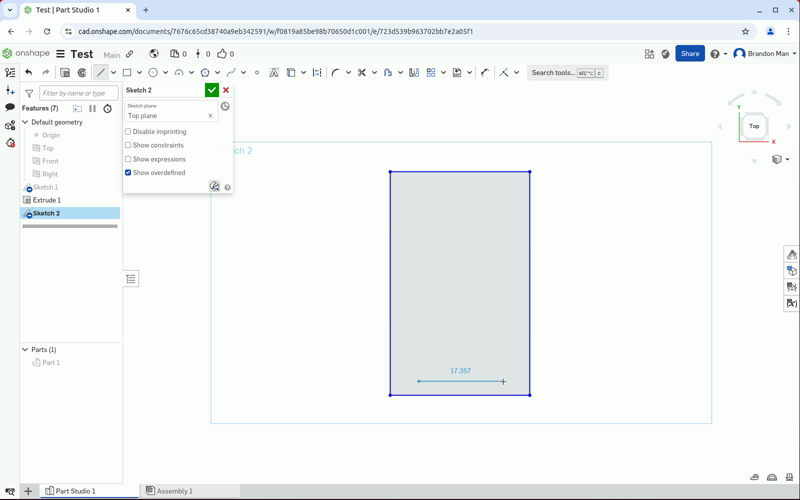
key_up(shift)
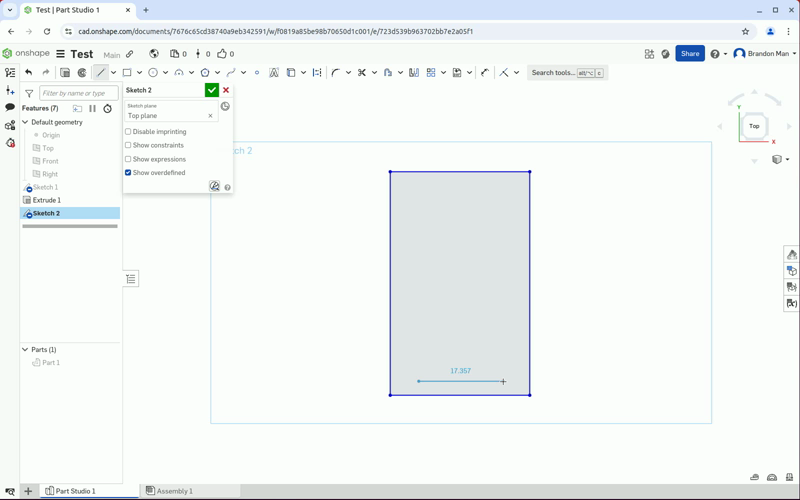
key_down(shift)
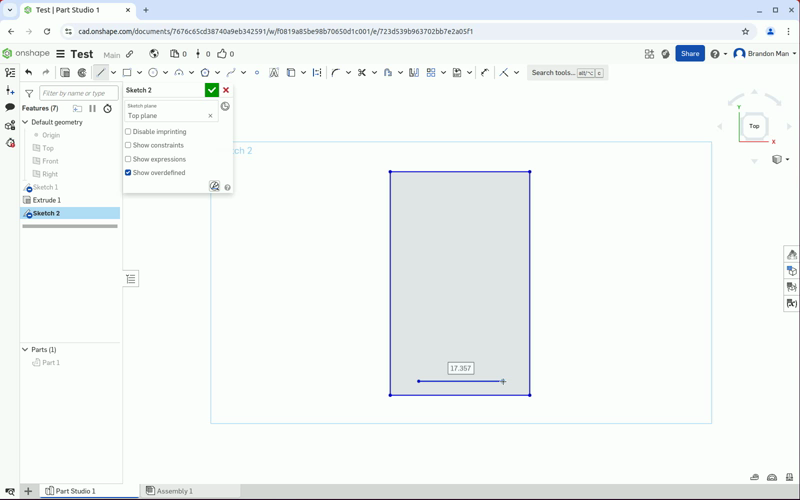
mouse_move(503, 185)
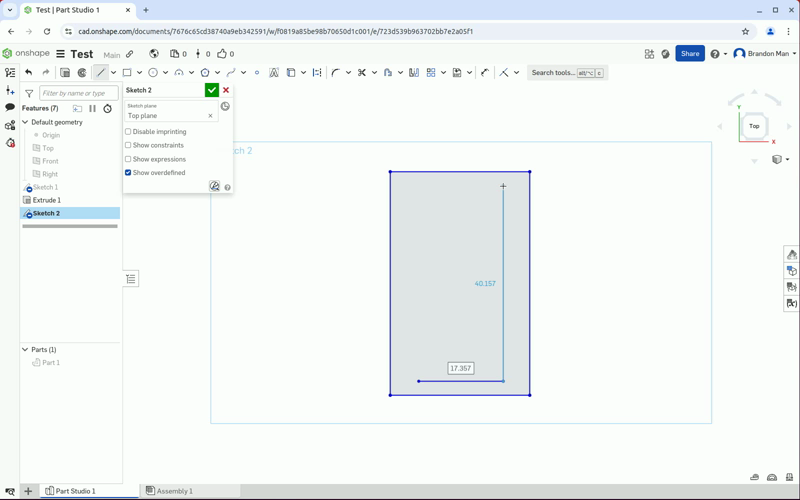
click(503, 185)
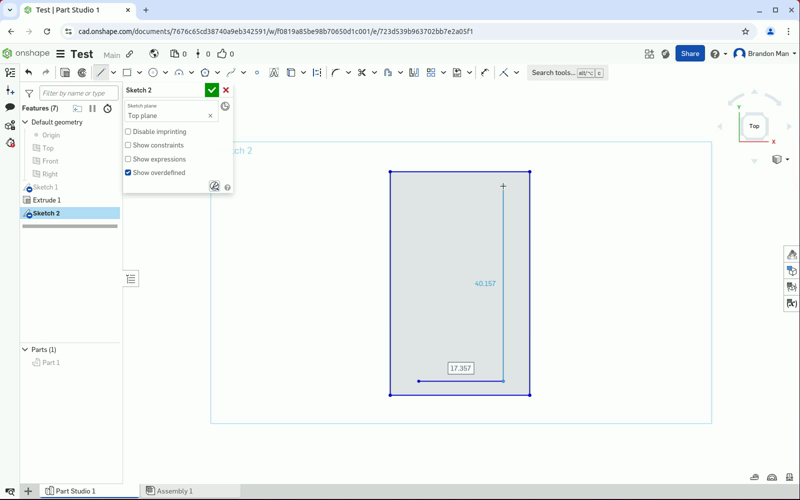
key_up(shift)
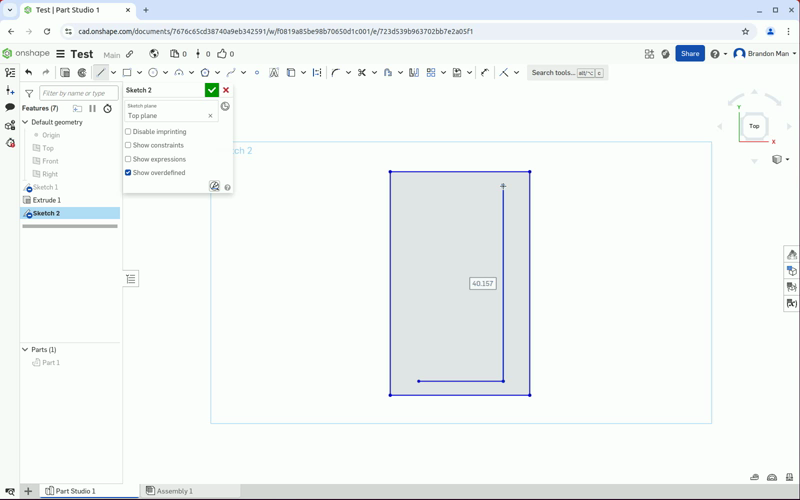
key_down(shift)
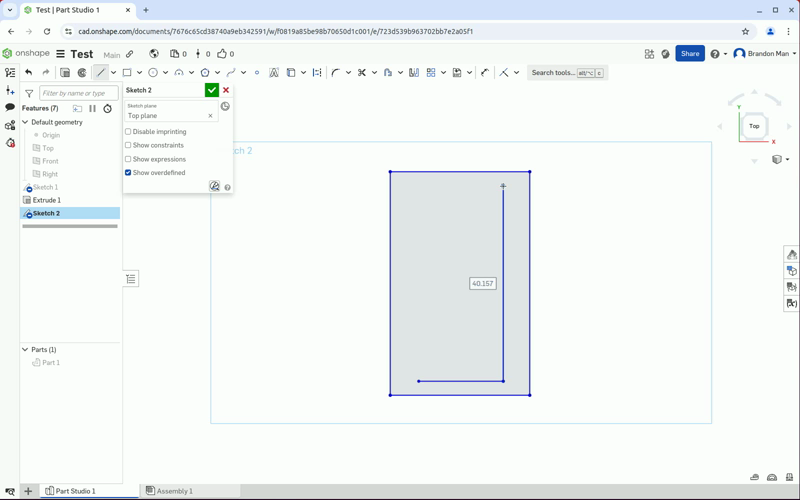
mouse_move(418, 185)
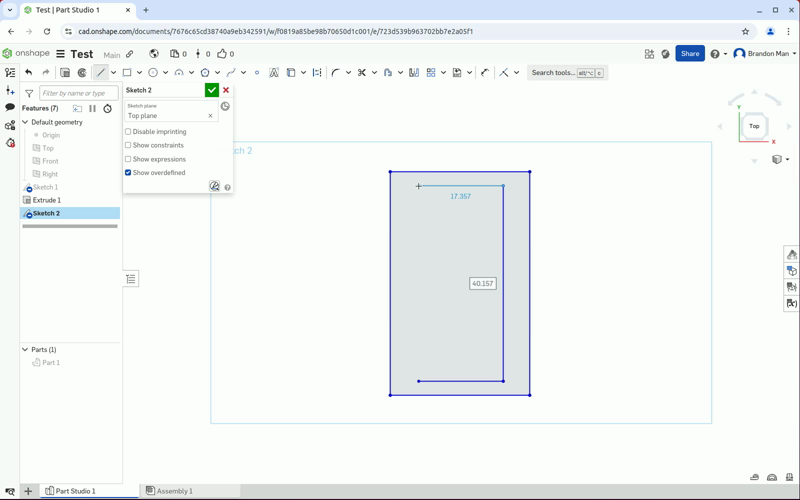
click(418, 185)
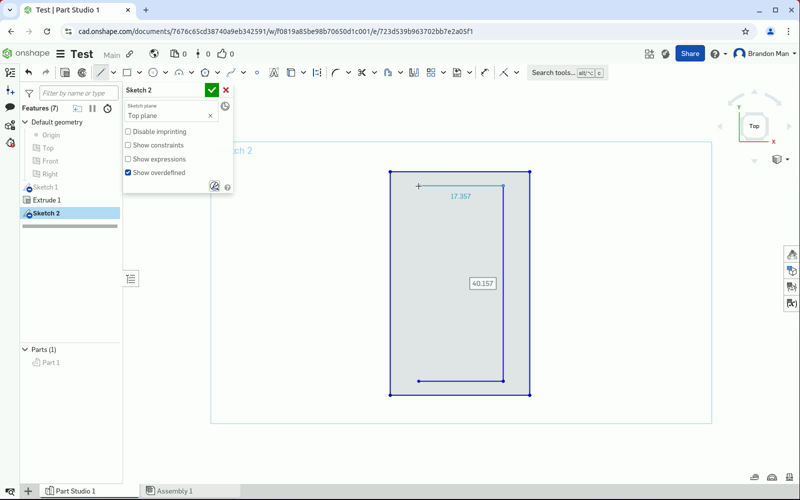
key_up(shift)
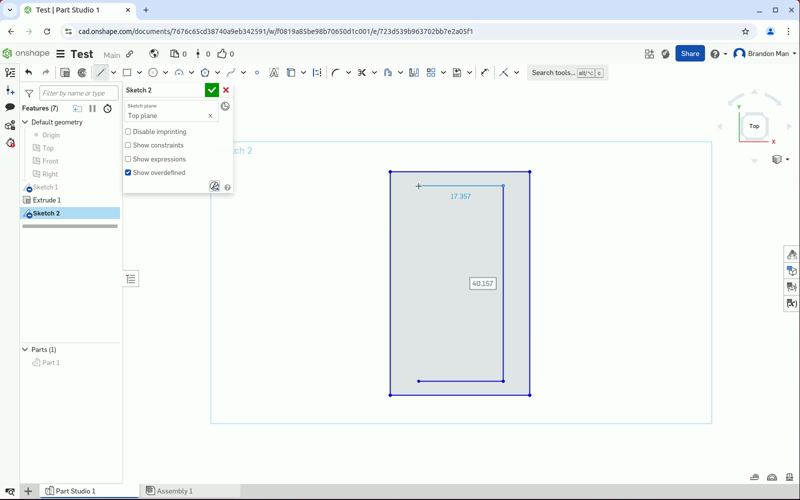
key_down(shift)
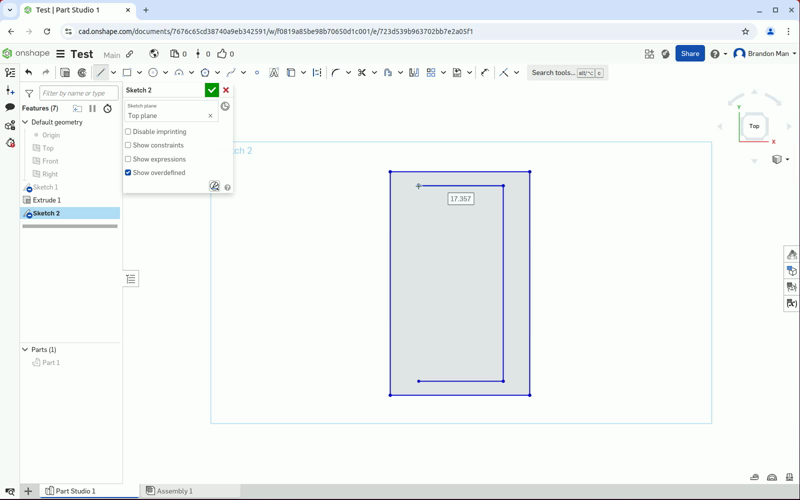
mouse_move(418, 381)
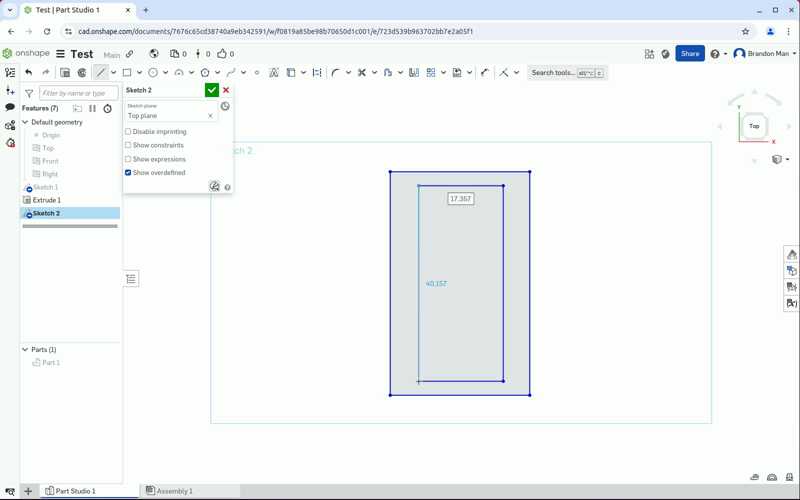
key_up(shift)
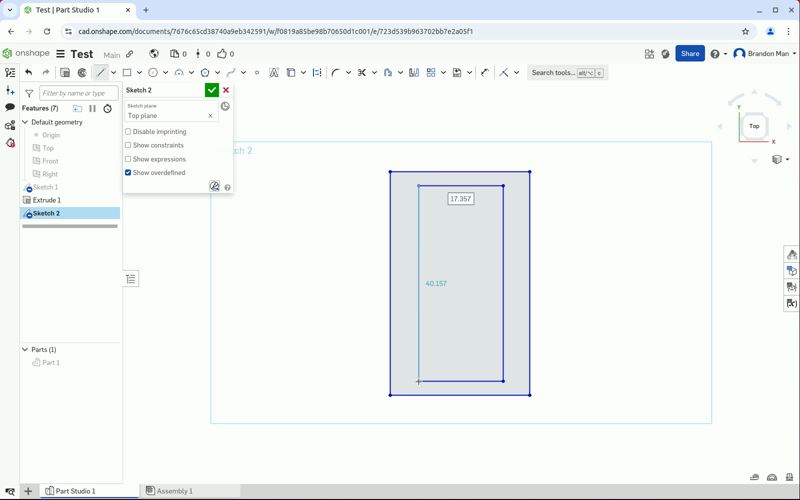
click(418, 381)
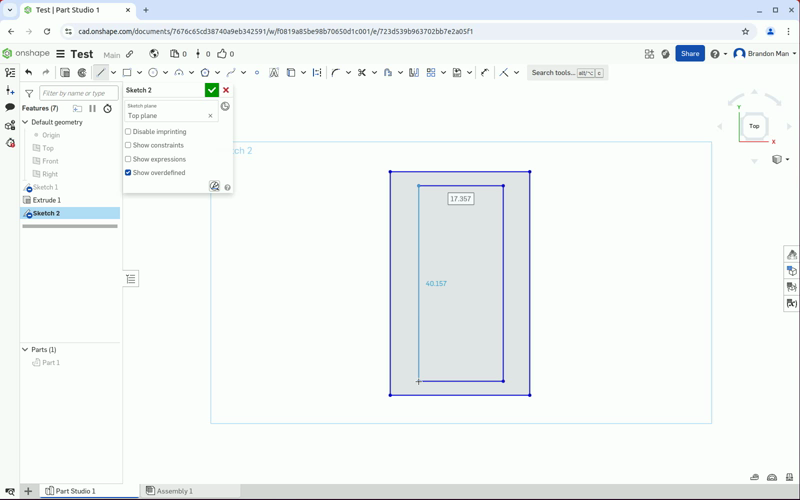
key(esc)
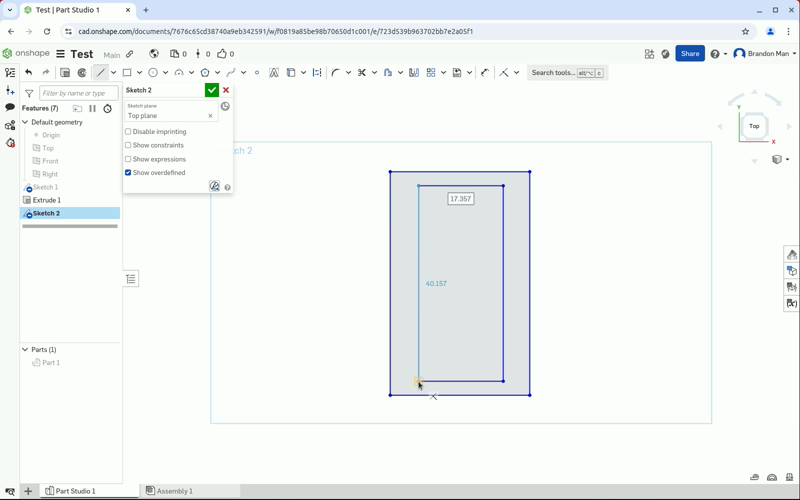
mouse_move(403, 346)
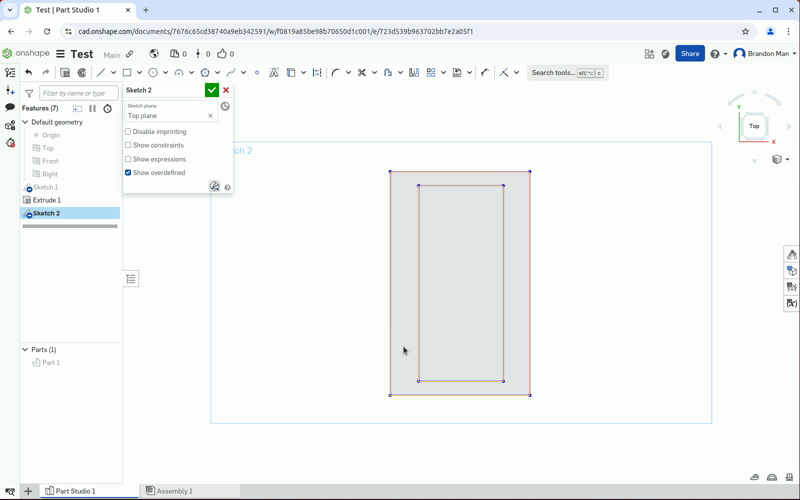
click(403, 346)
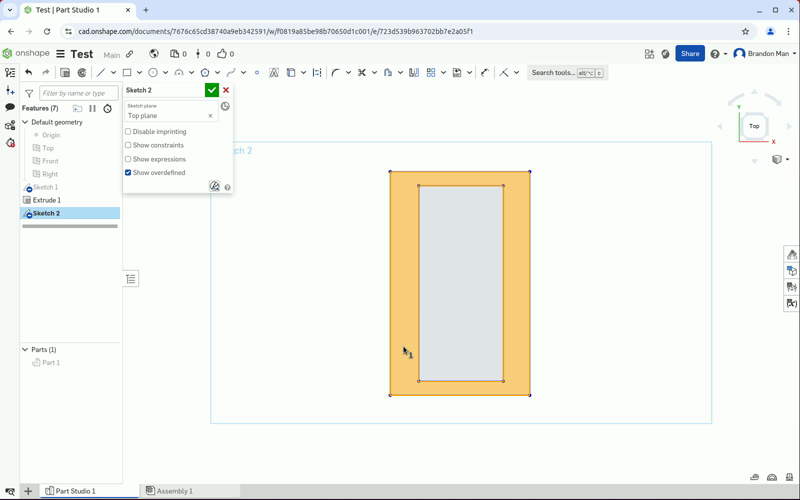
mouse_move(73, 352)
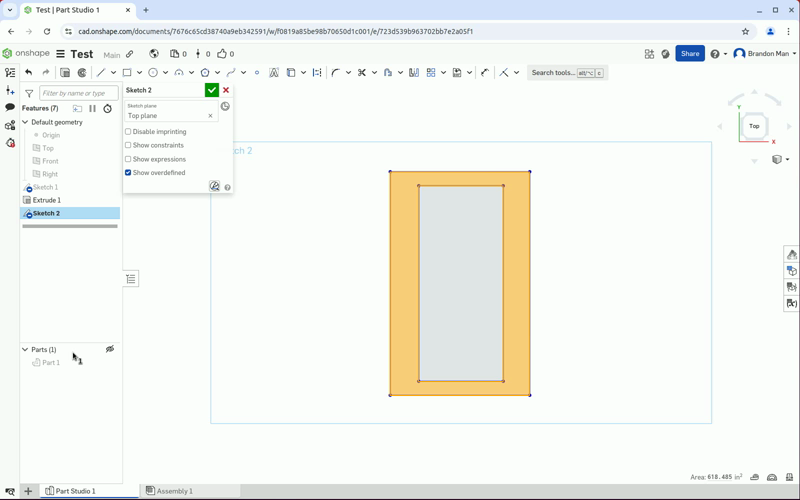
key(shift+y)
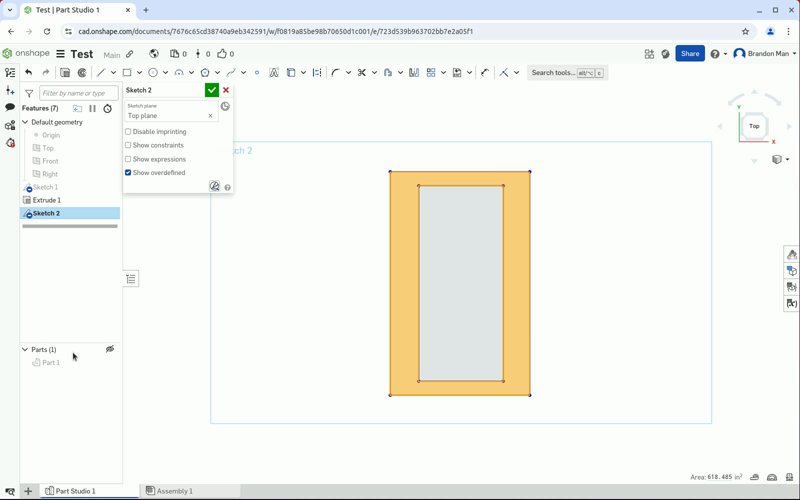
key(shift+e)
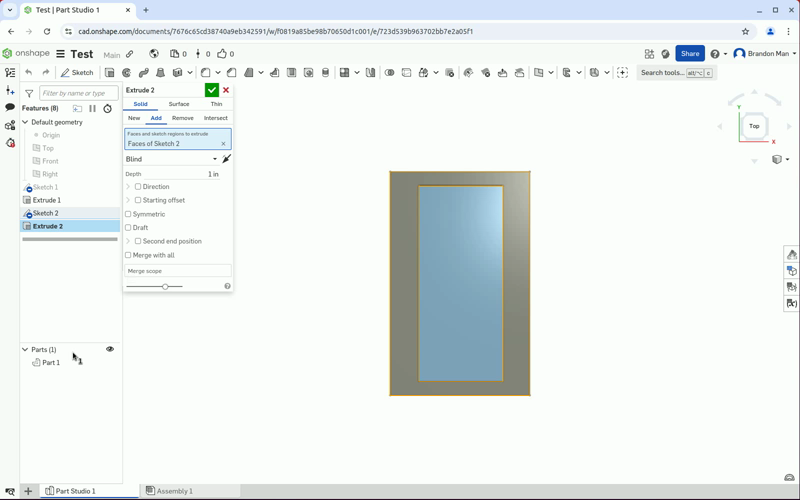
mouse_move(143, 106)
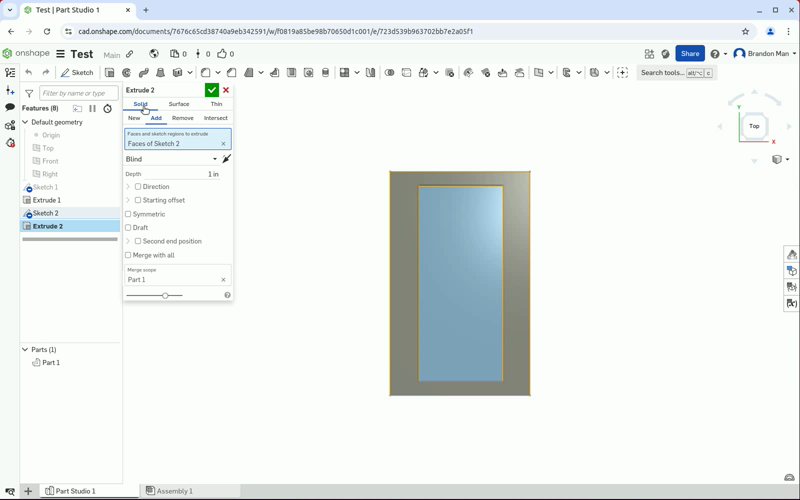
click(143, 106)
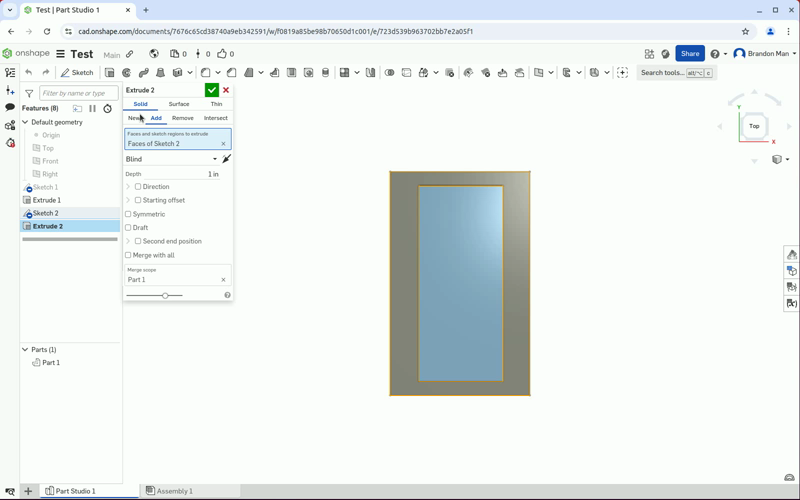
mouse_move(137, 120)
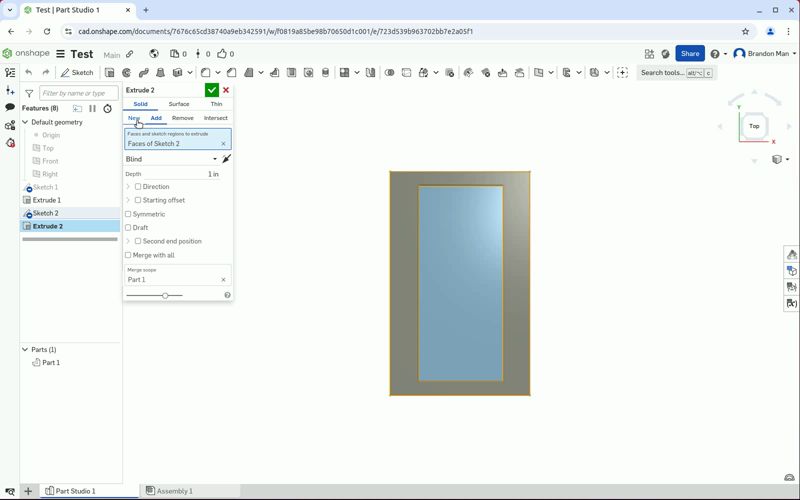
click(137, 120)
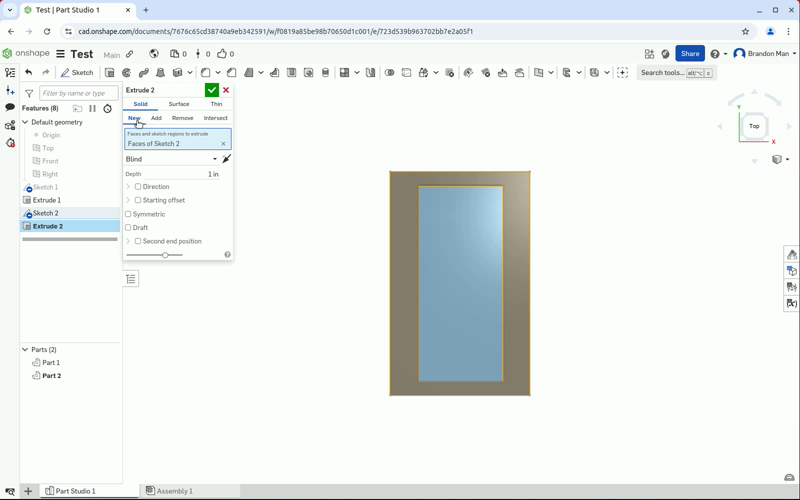
key(tab, 4)
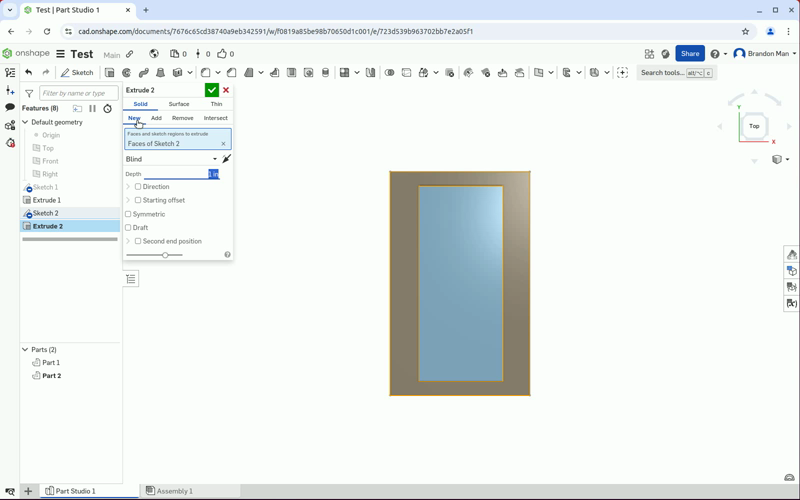
text(0.241)
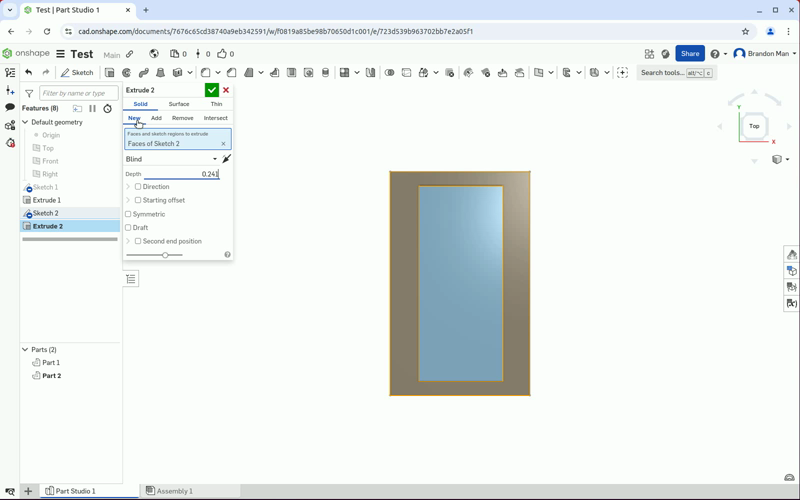
key(enter)
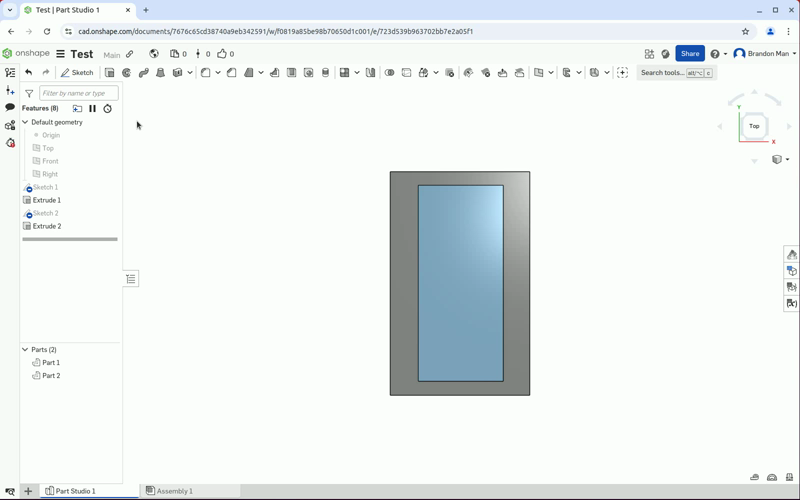
key(shift+h)
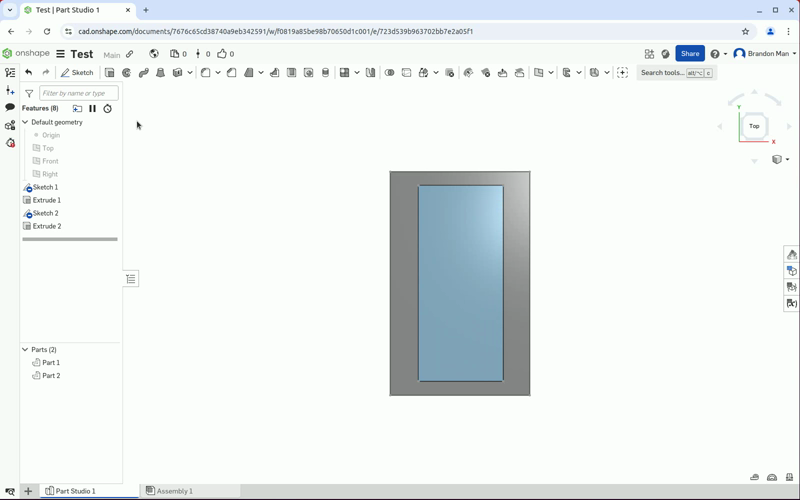
key(shift+h)
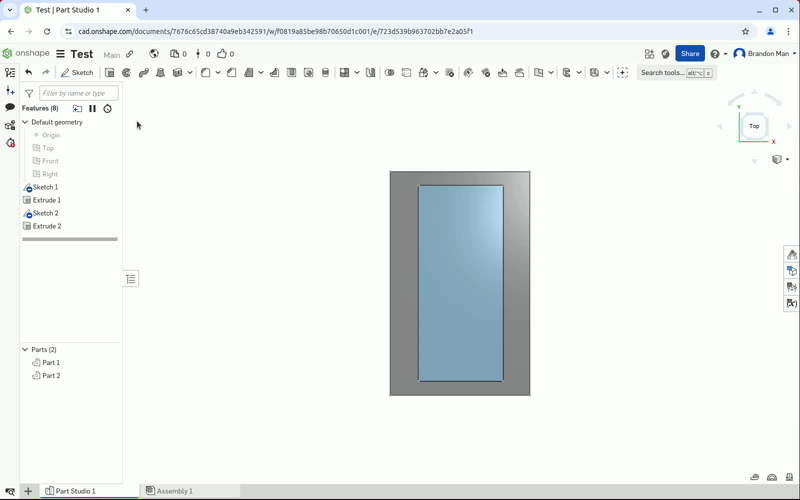
key(shift+7)
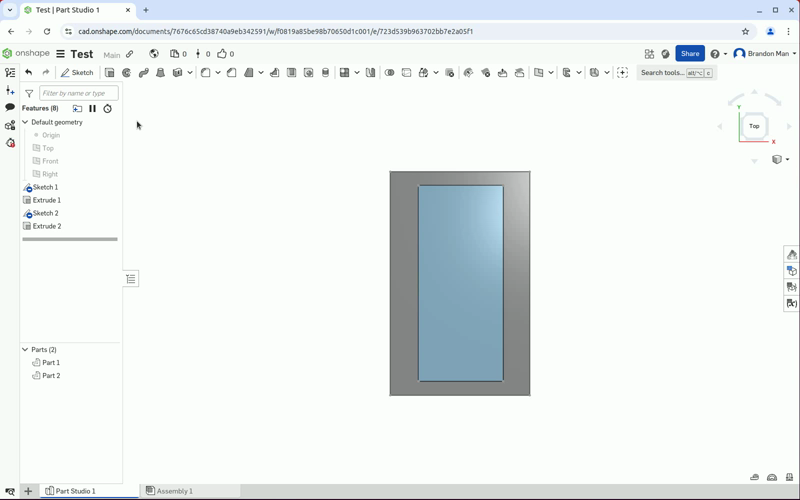
key(up, 3)
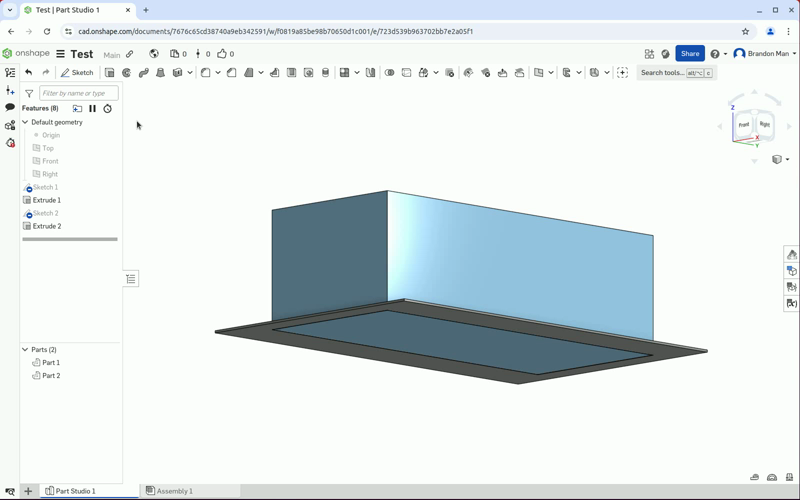
key(left, 3)
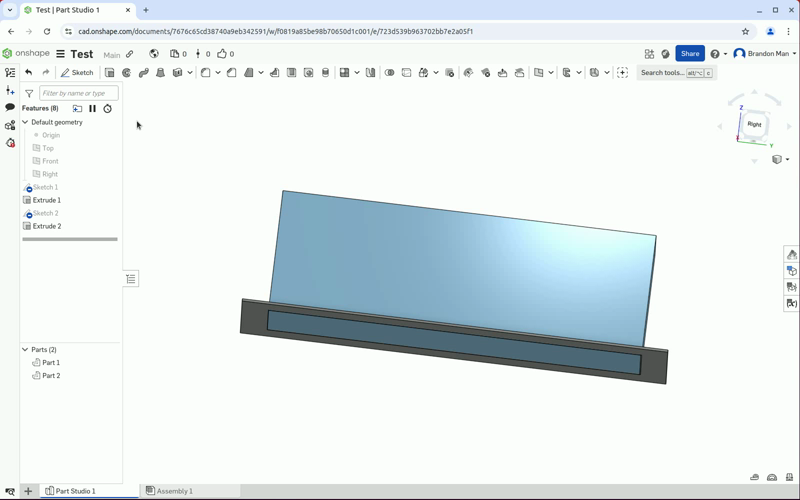
key(right, 3)
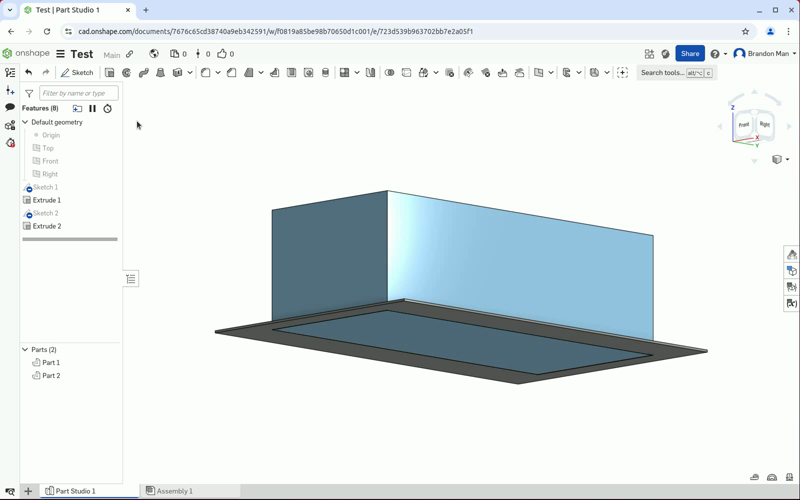
key(down, 3)
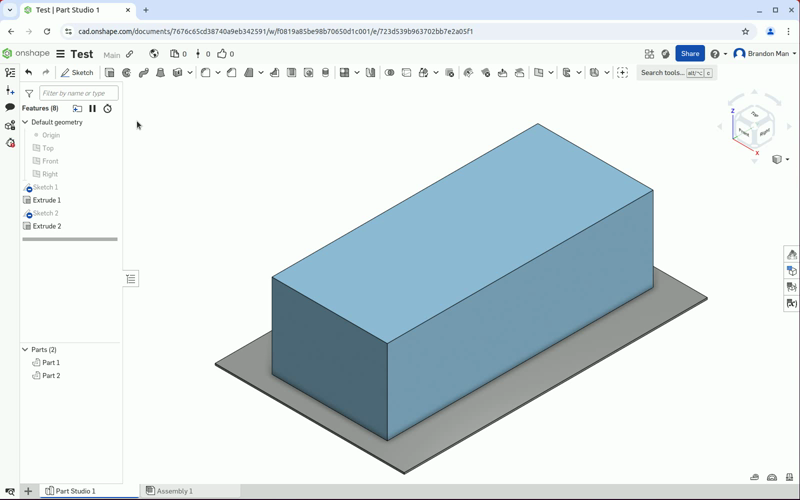
mouse_move(73, 189)
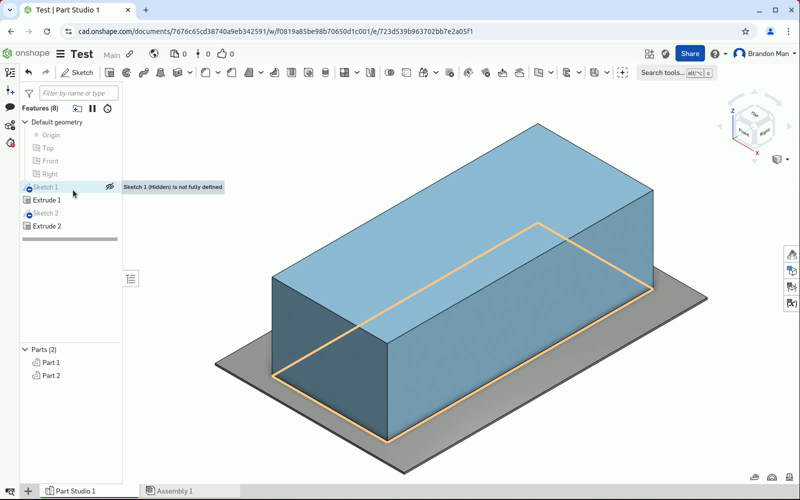
click(73, 189)